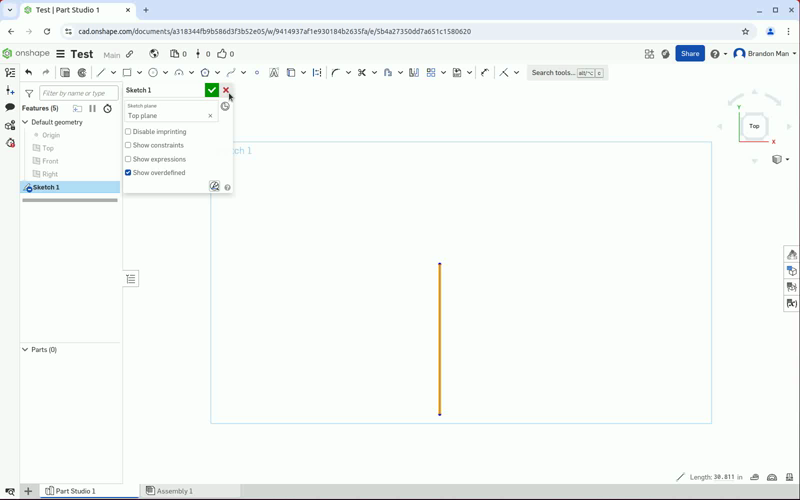
key(shift+h)
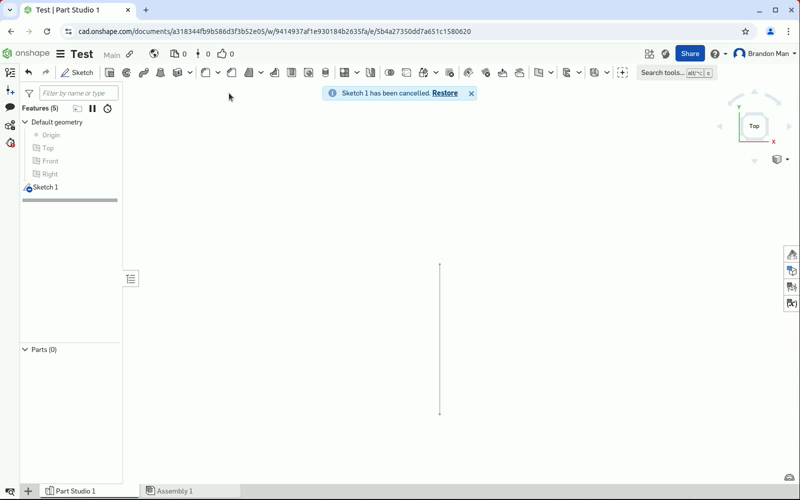
key(shift+s)
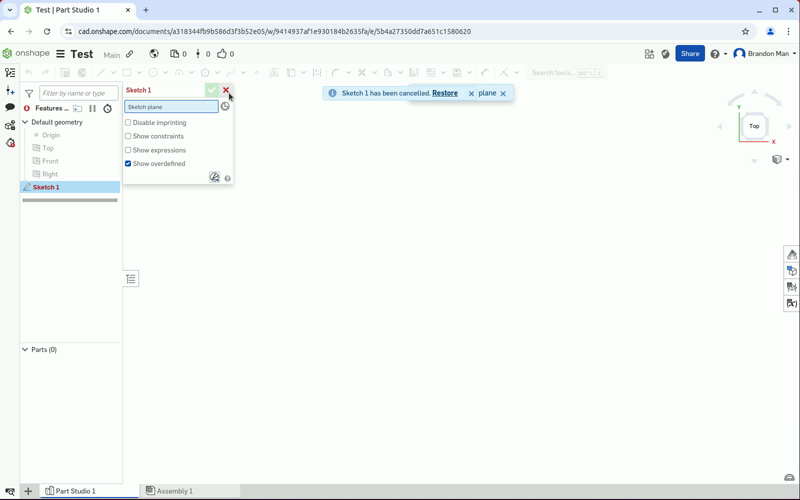
mouse_move(73, 150)
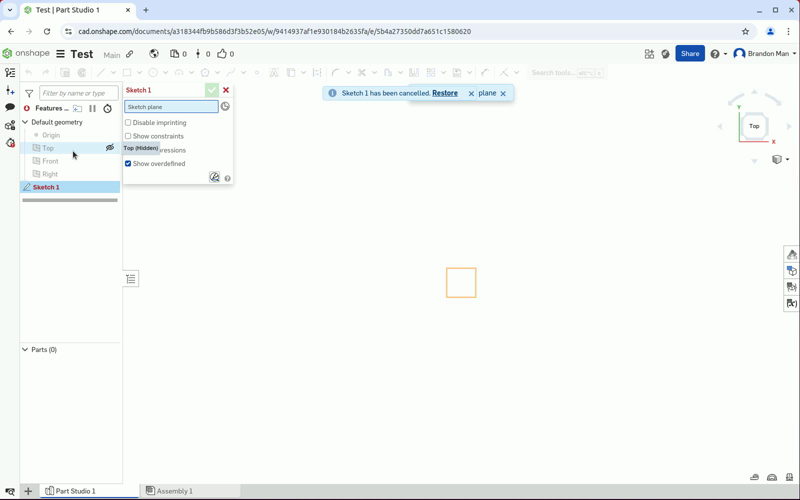
click(73, 150)
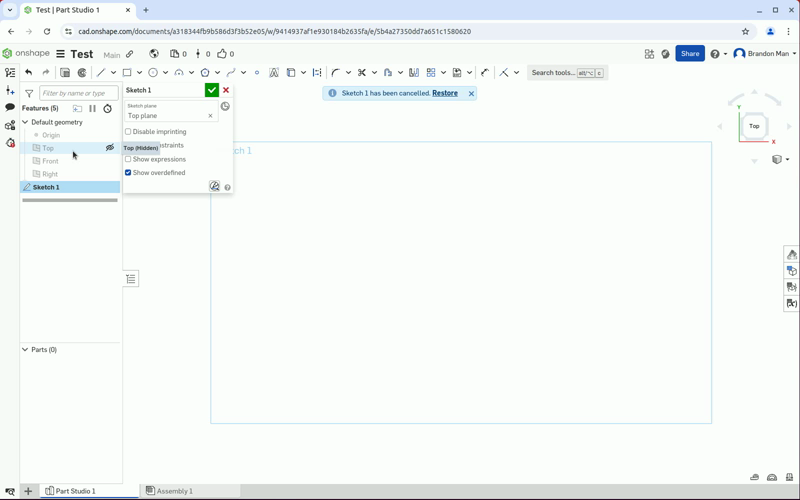
mouse_move(73, 352)
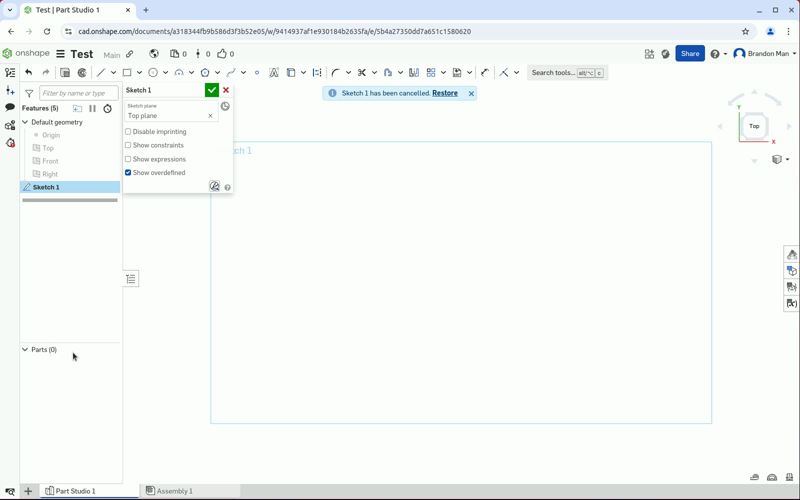
key(y)
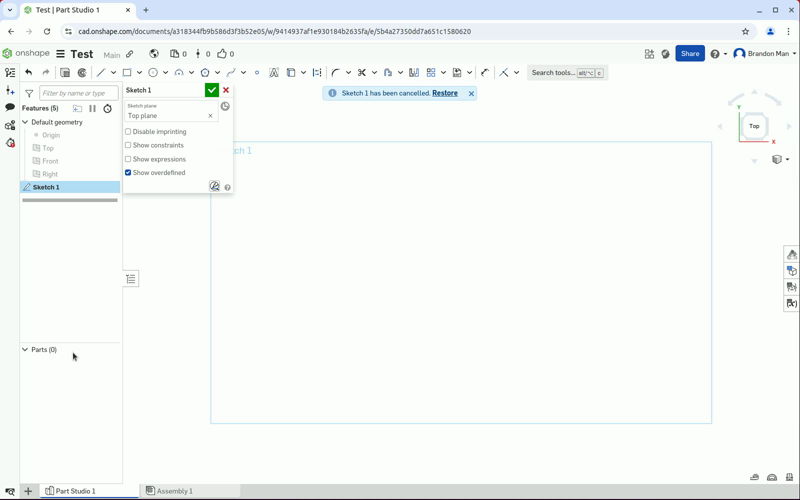
key(l)
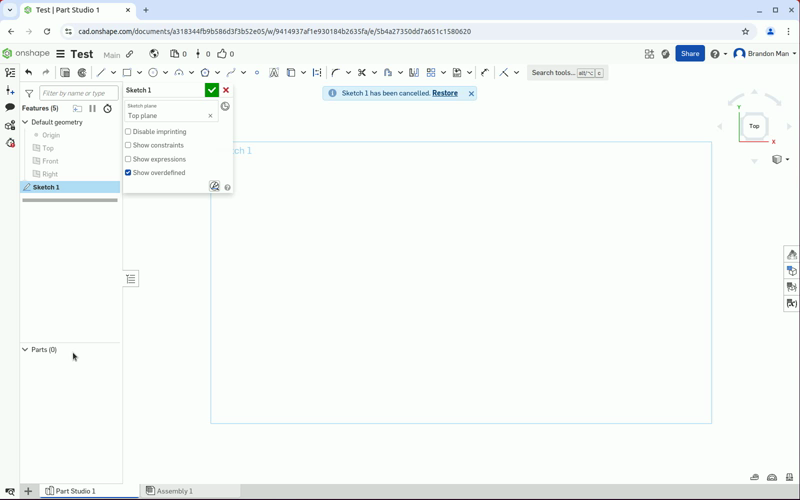
key_down(shift)
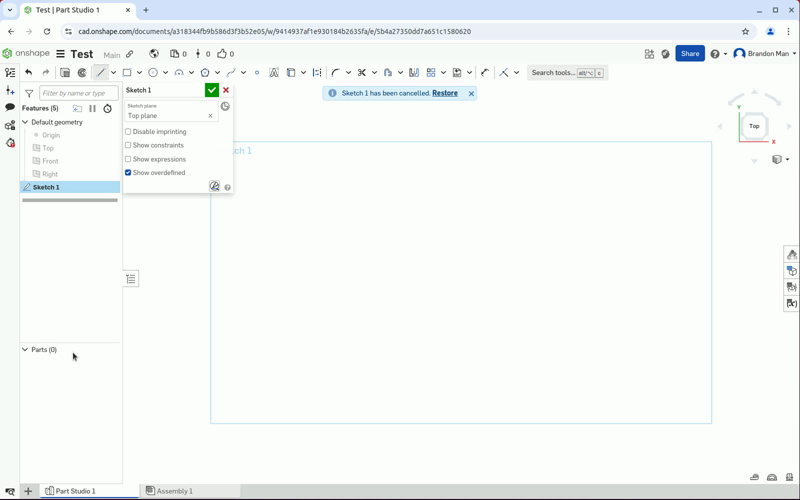
mouse_move(440, 329)
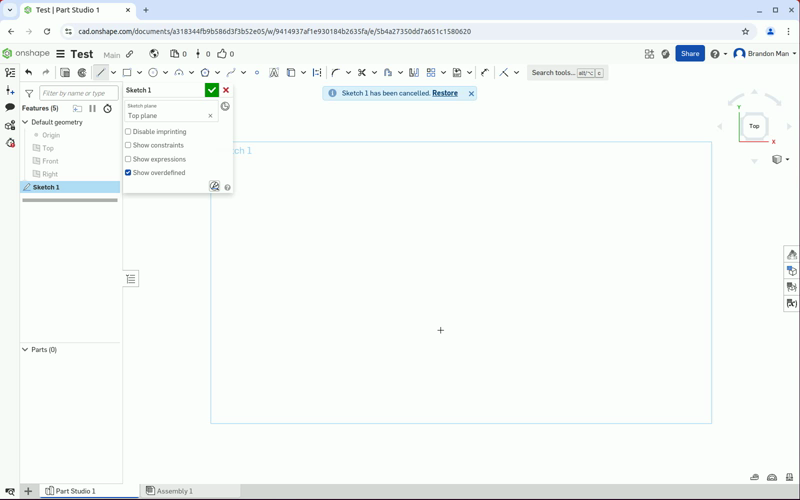
click(440, 329)
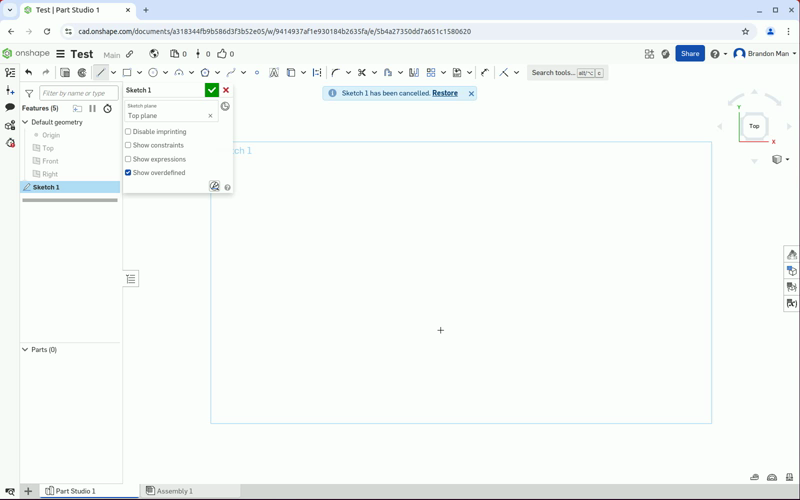
key_up(shift)
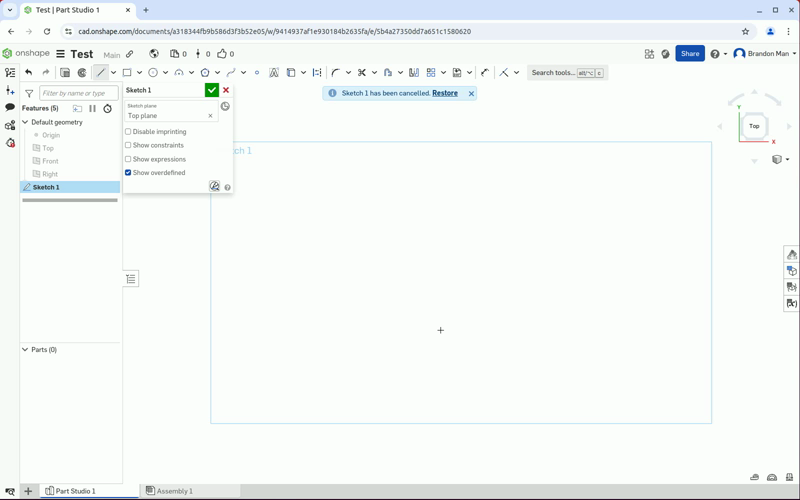
key_down(shift)
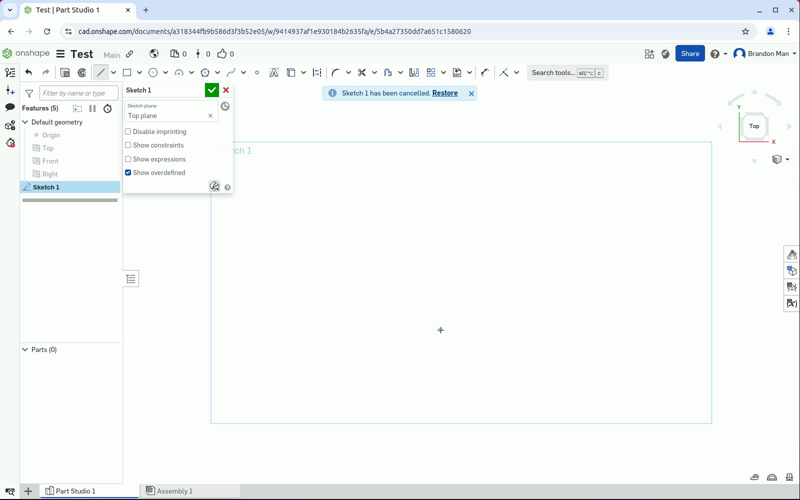
mouse_move(526, 329)
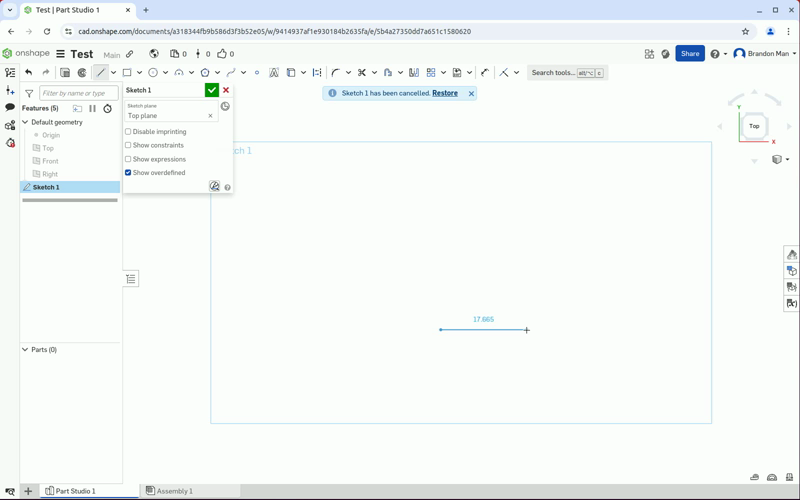
click(526, 329)
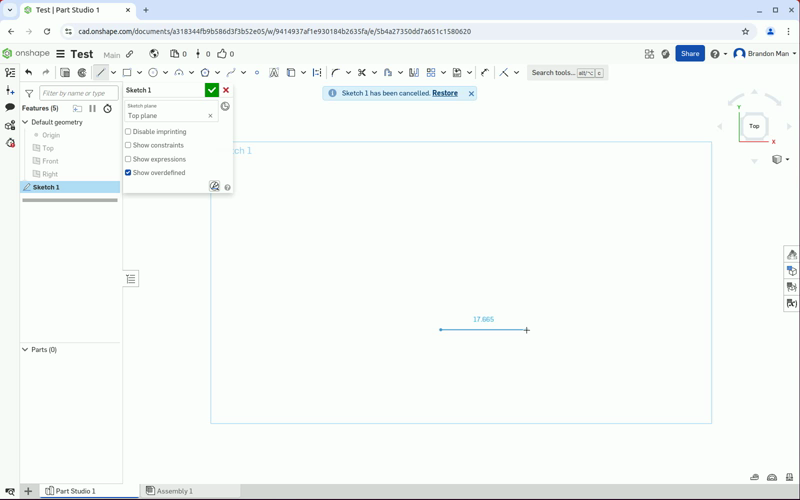
key_up(shift)
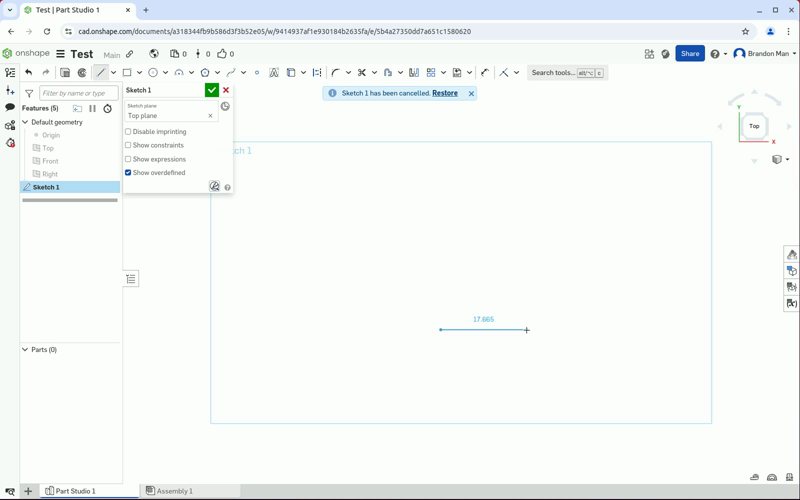
key_down(shift)
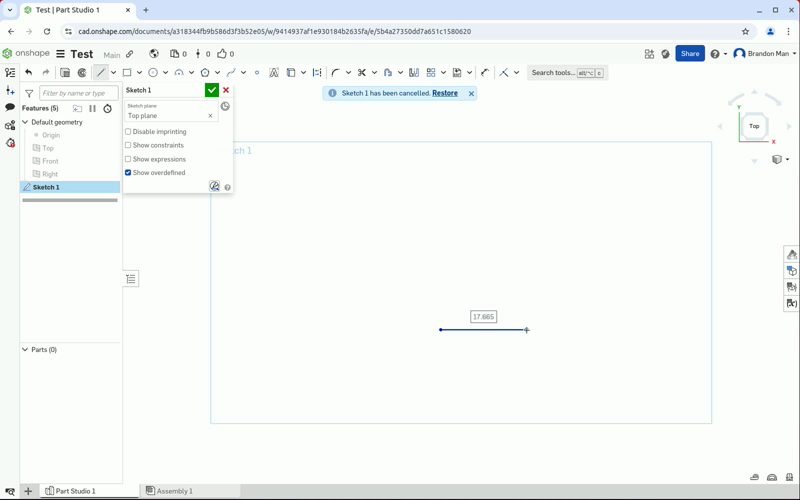
mouse_move(526, 263)
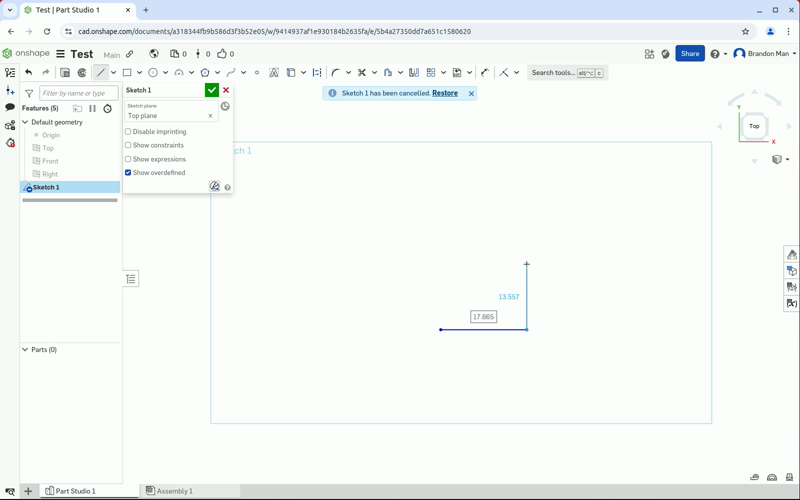
click(526, 263)
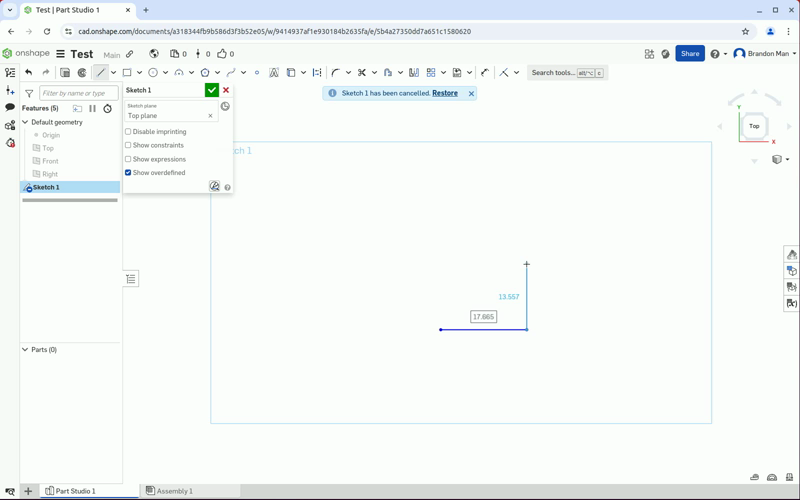
key_up(shift)
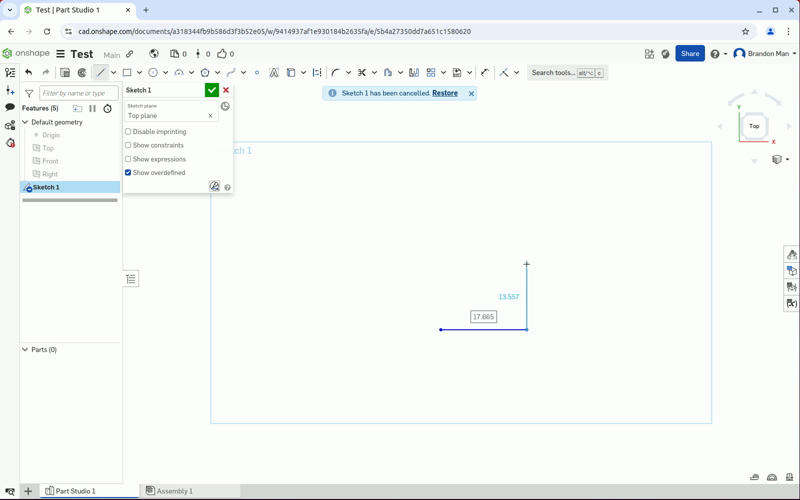
key_down(shift)
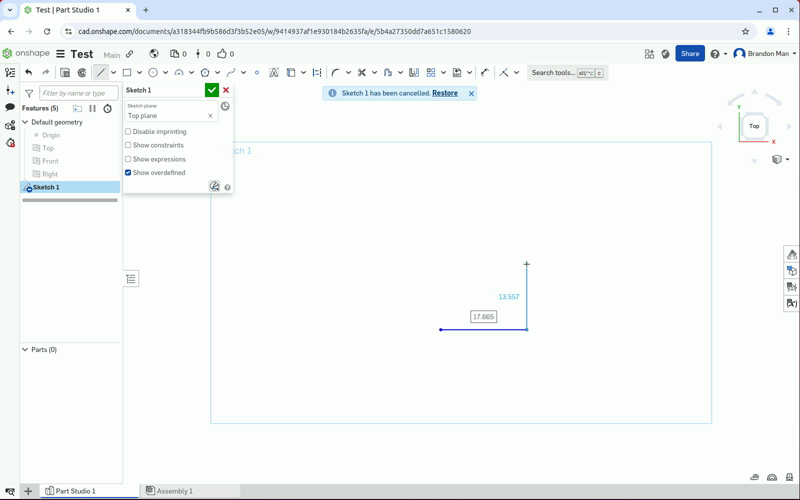
mouse_move(440, 263)
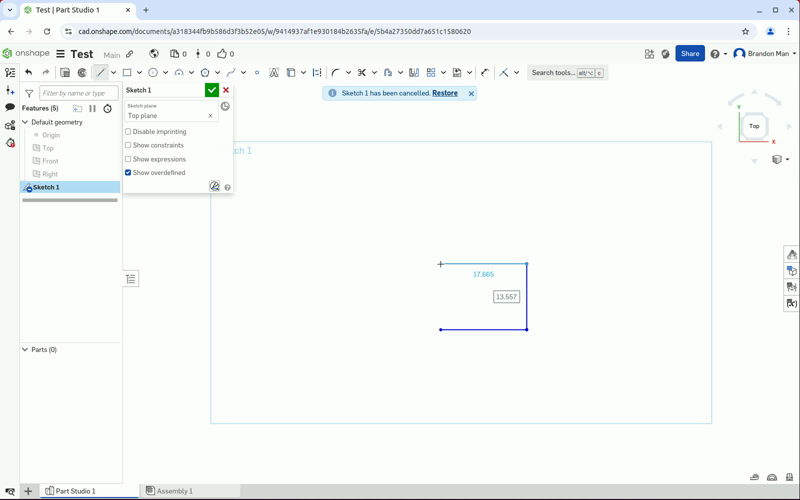
click(440, 263)
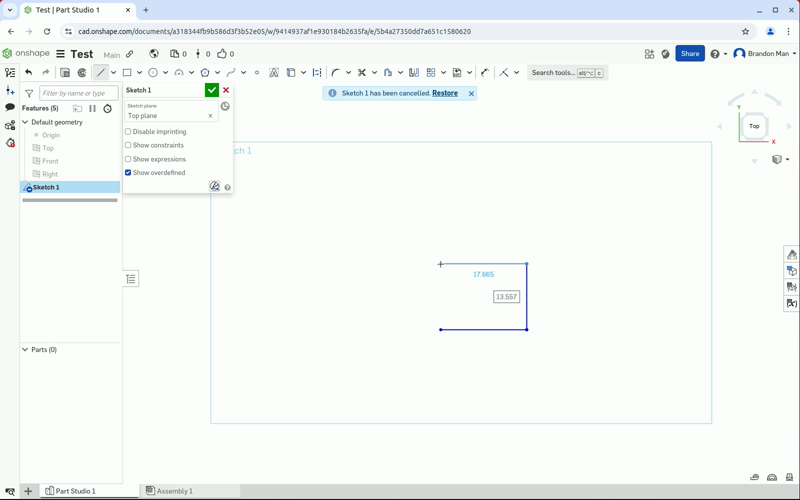
key_up(shift)
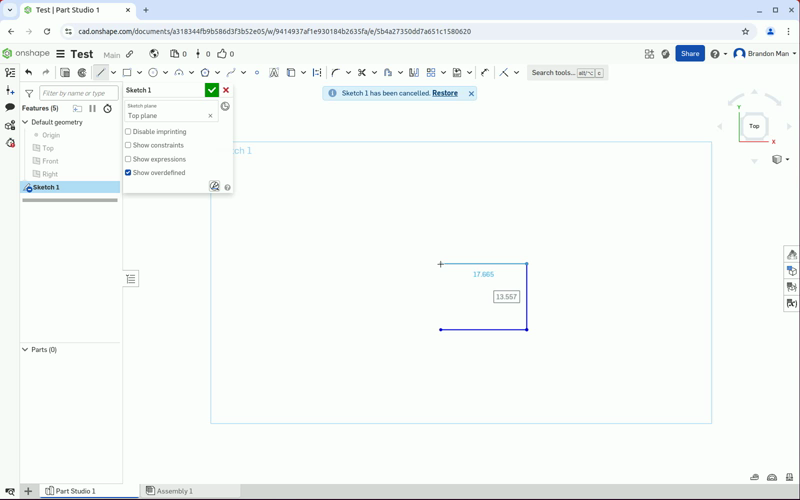
key_down(shift)
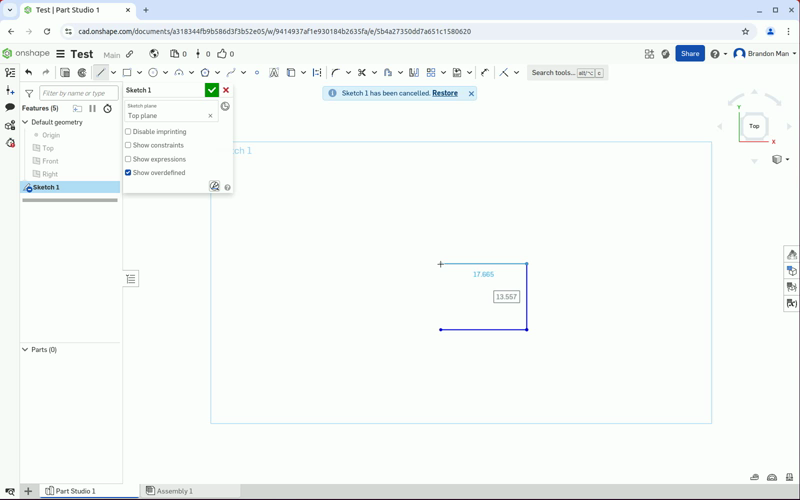
mouse_move(440, 329)
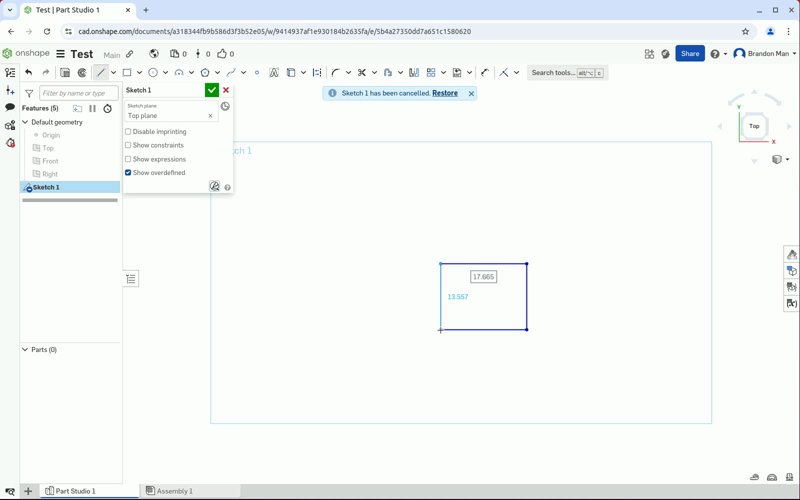
key_up(shift)
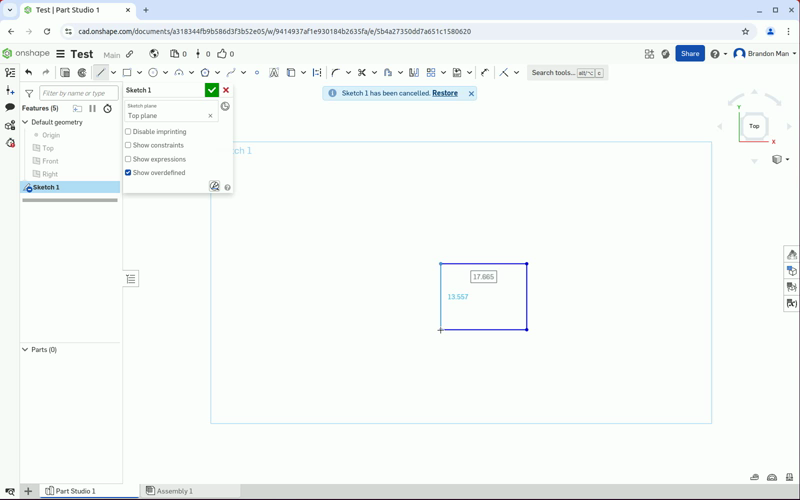
click(440, 329)
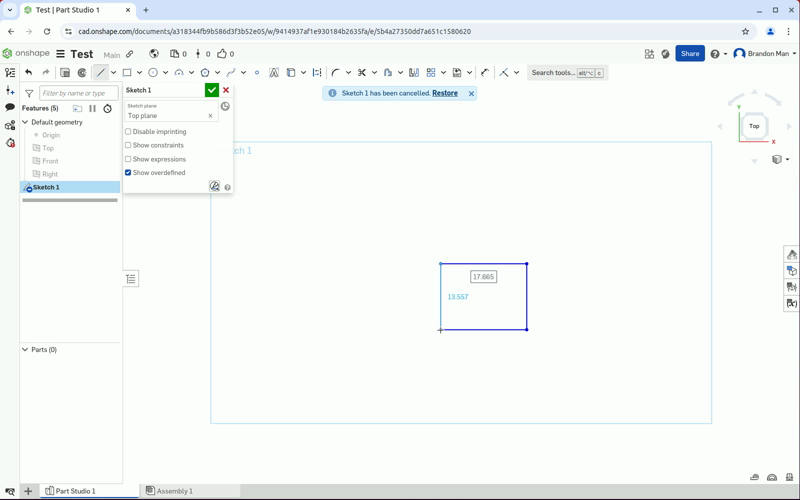
key(esc)
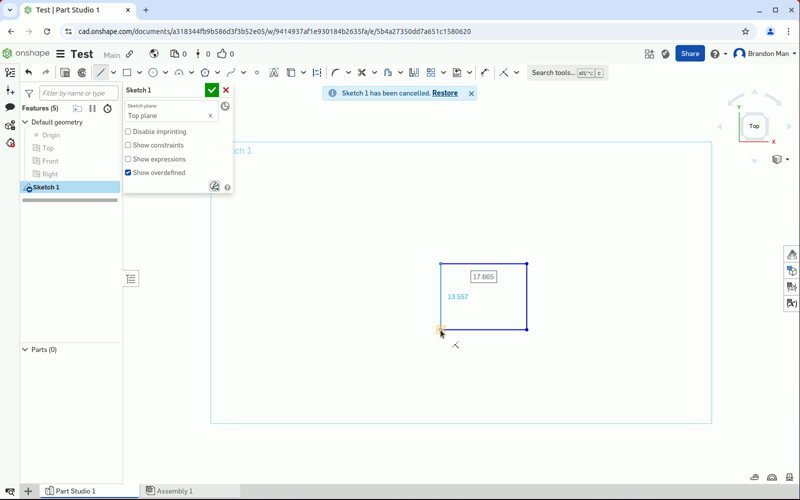
key(l)
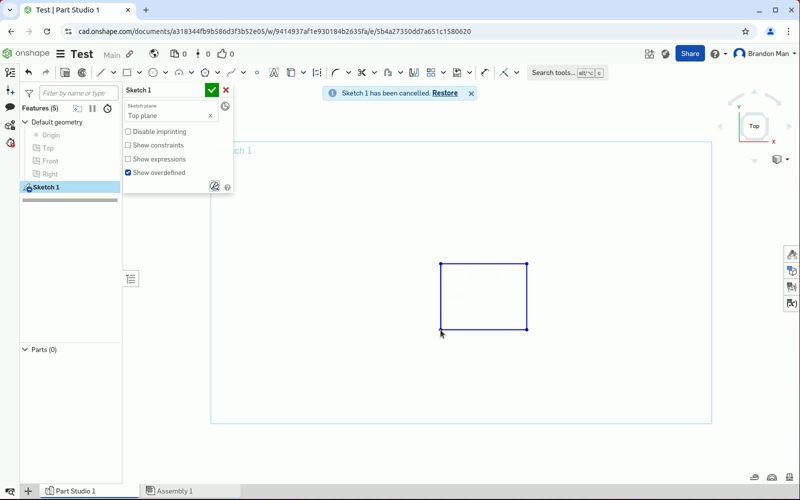
key_down(shift)
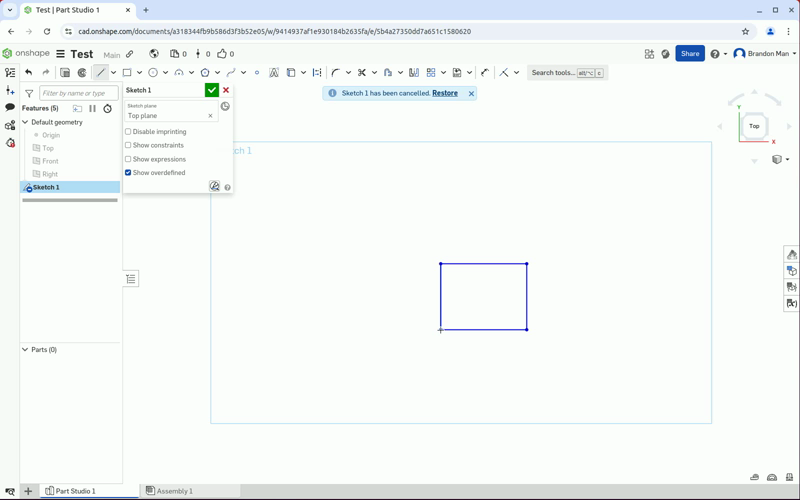
mouse_move(460, 309)
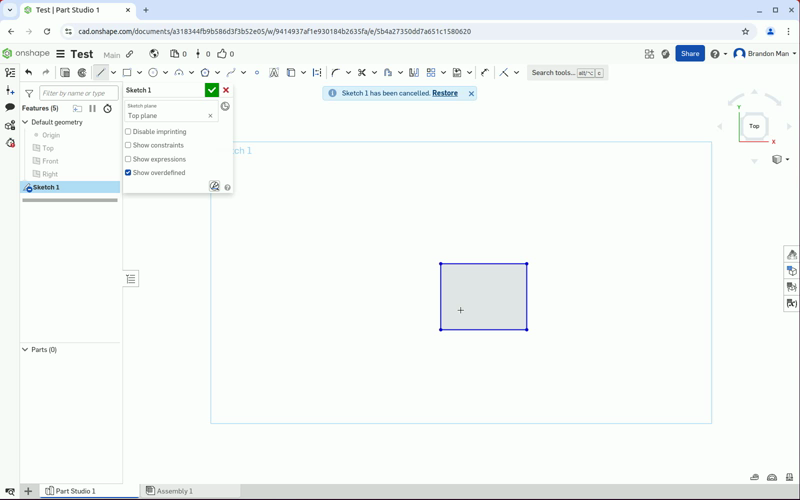
click(460, 309)
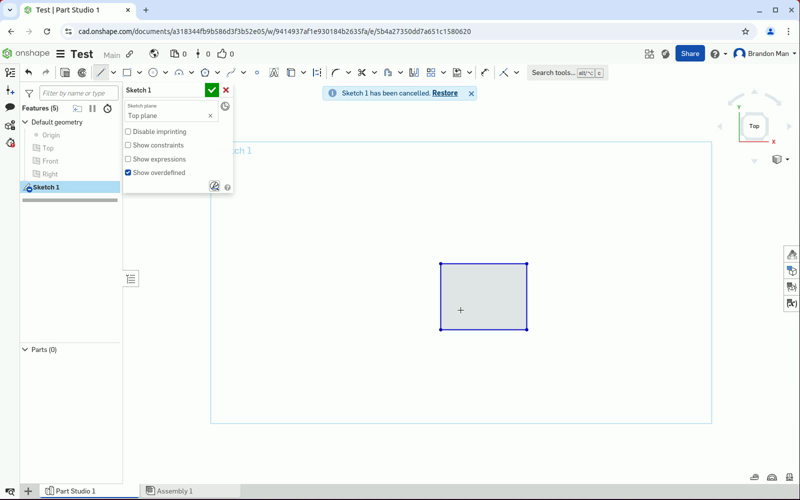
key_up(shift)
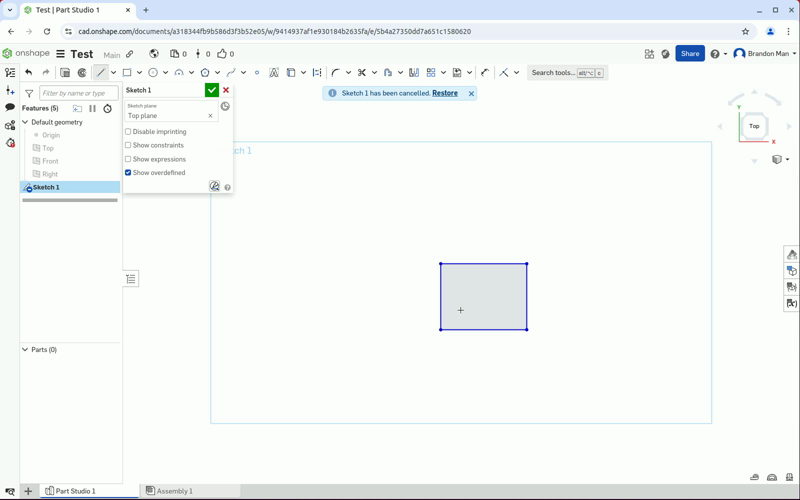
key_down(shift)
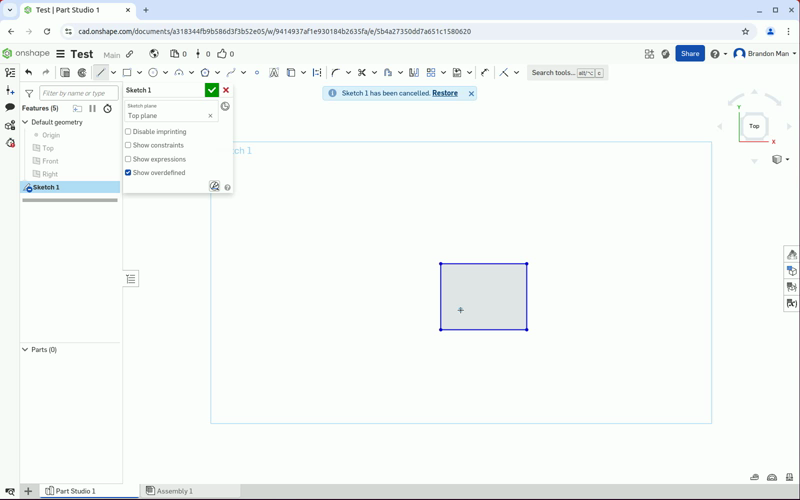
mouse_move(490, 309)
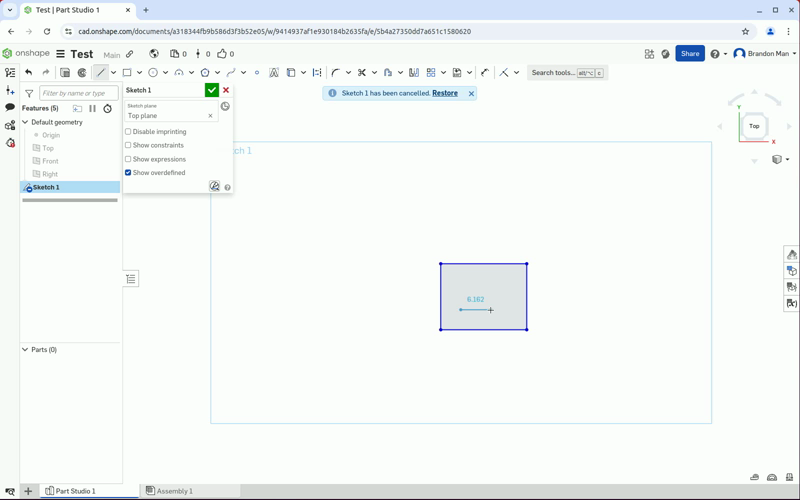
mouse_move(506, 309)
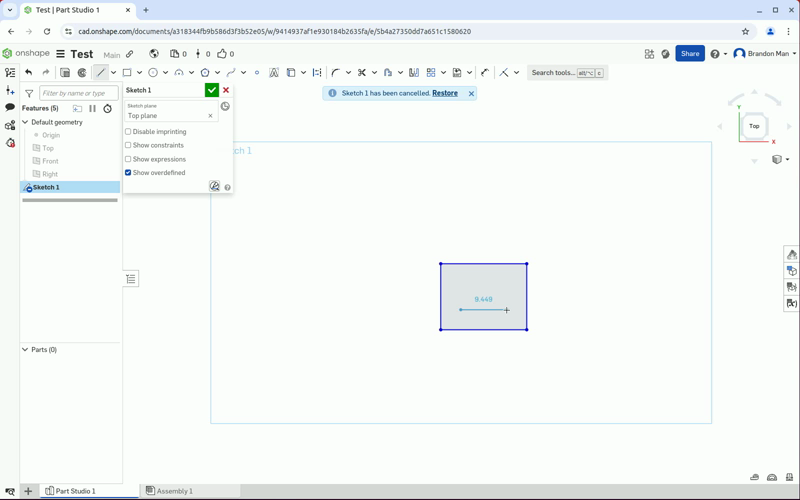
click(506, 309)
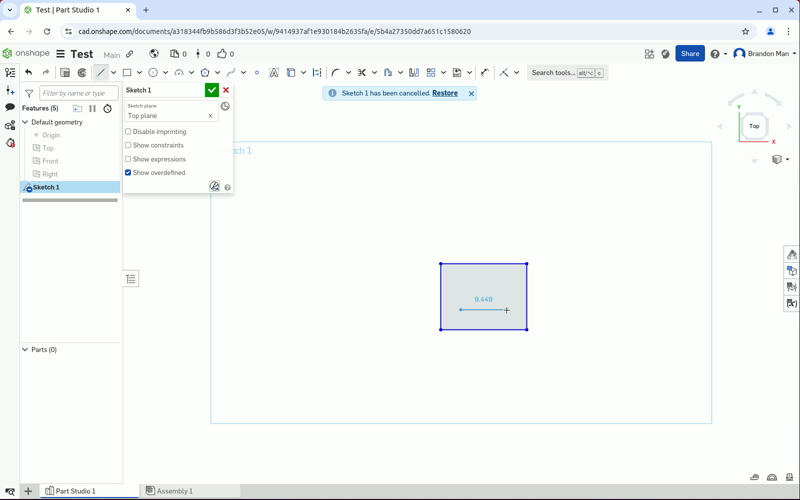
key_up(shift)
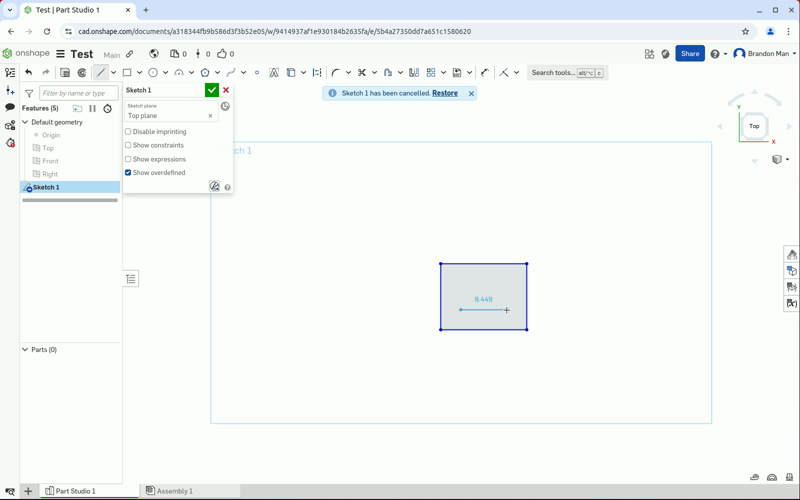
key_down(shift)
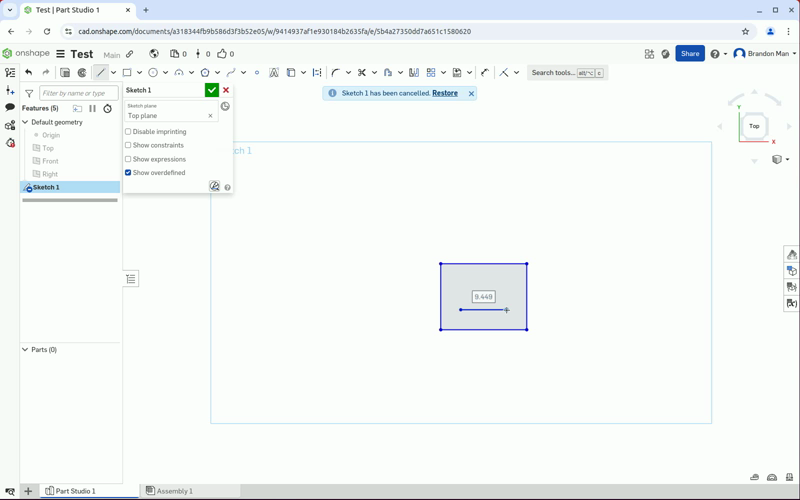
mouse_move(536, 309)
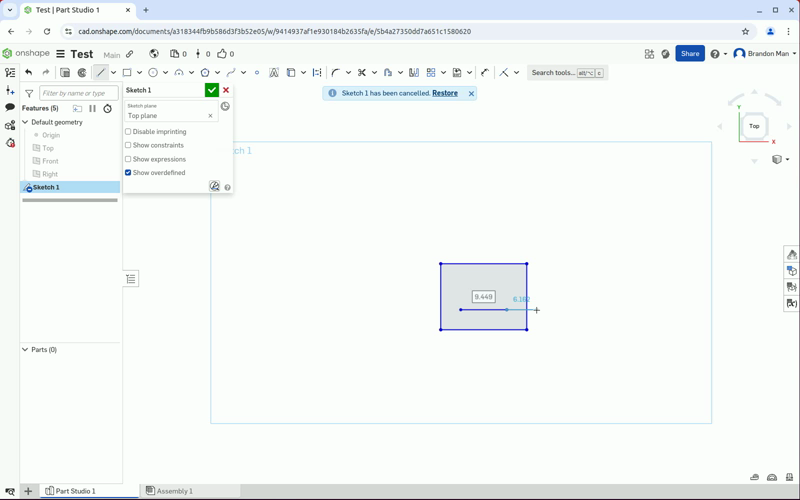
mouse_move(506, 283)
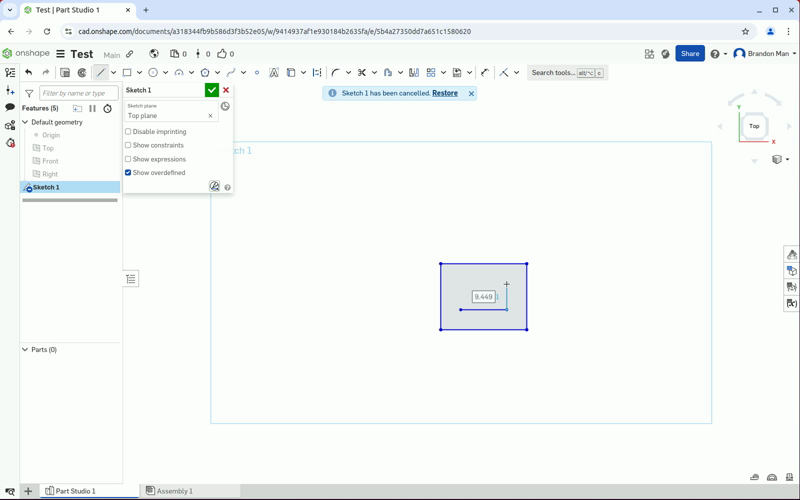
click(506, 283)
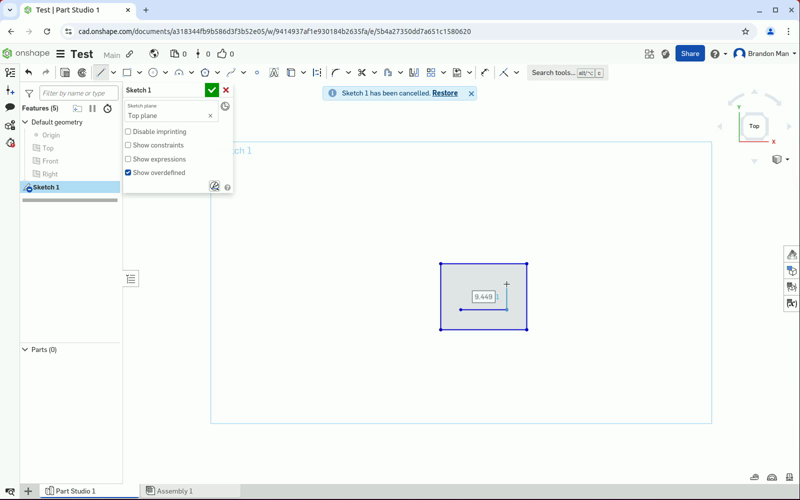
key_up(shift)
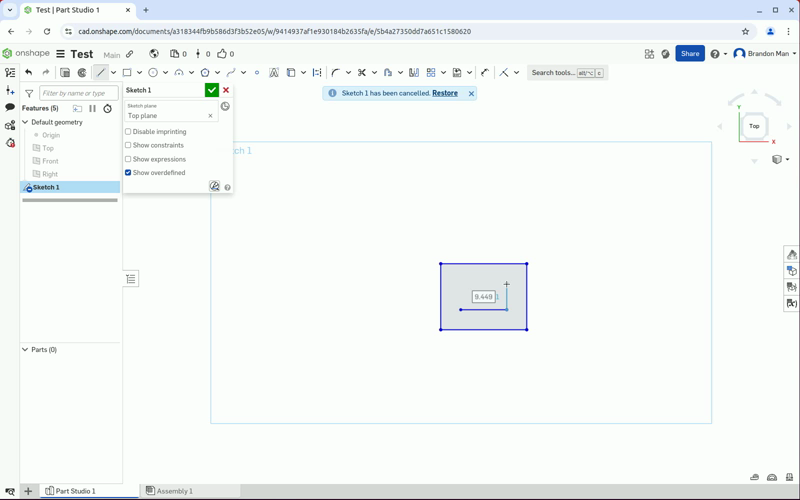
key_down(shift)
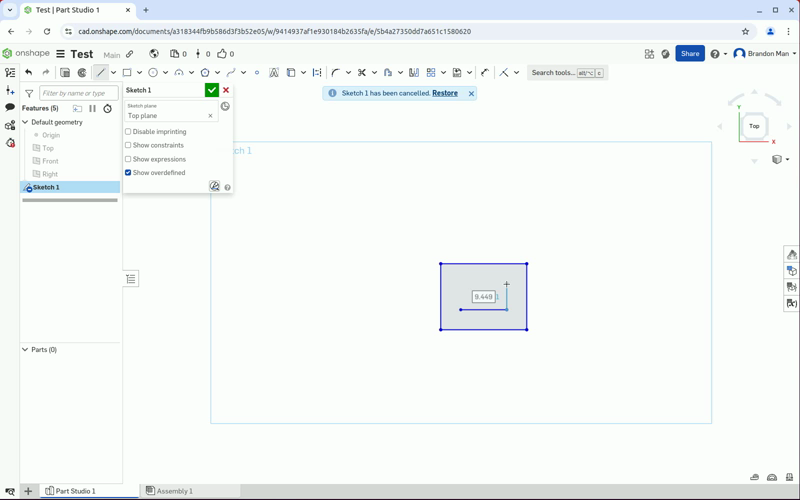
mouse_move(536, 283)
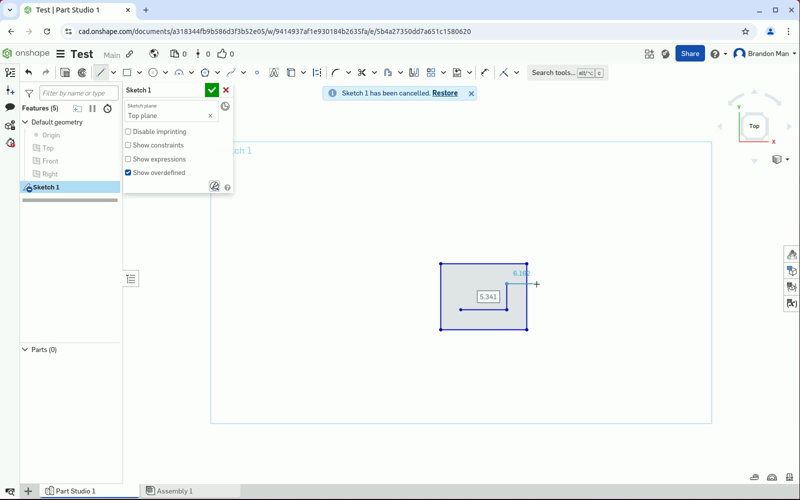
mouse_move(460, 283)
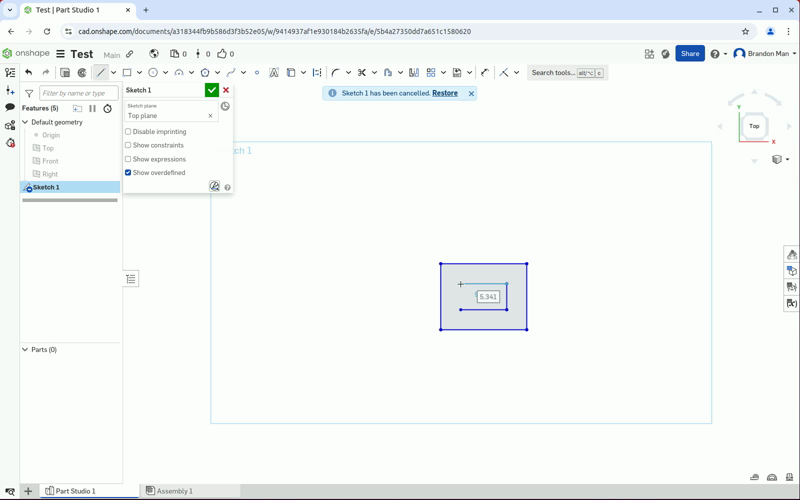
click(460, 283)
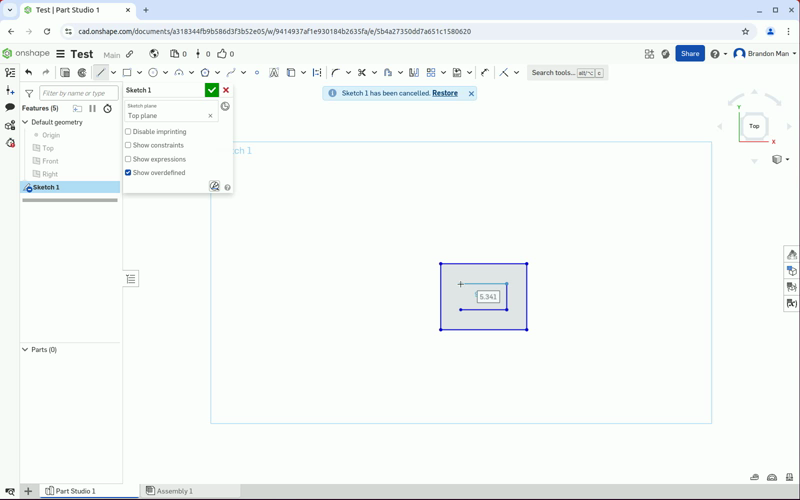
key_up(shift)
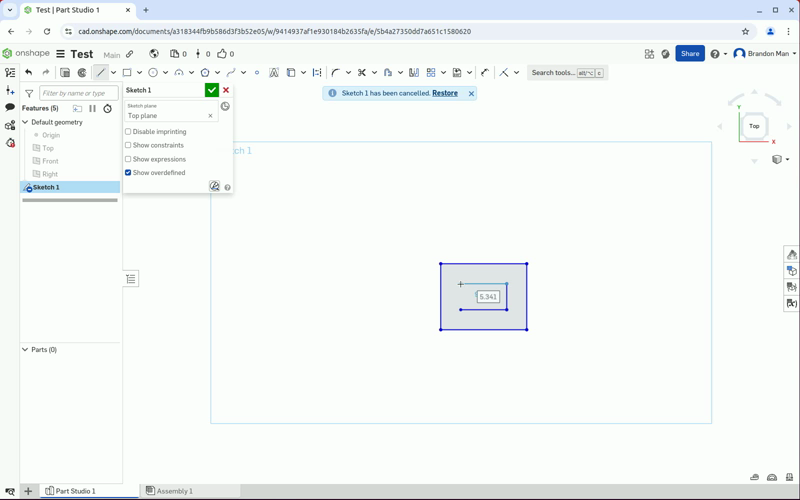
mouse_move(490, 283)
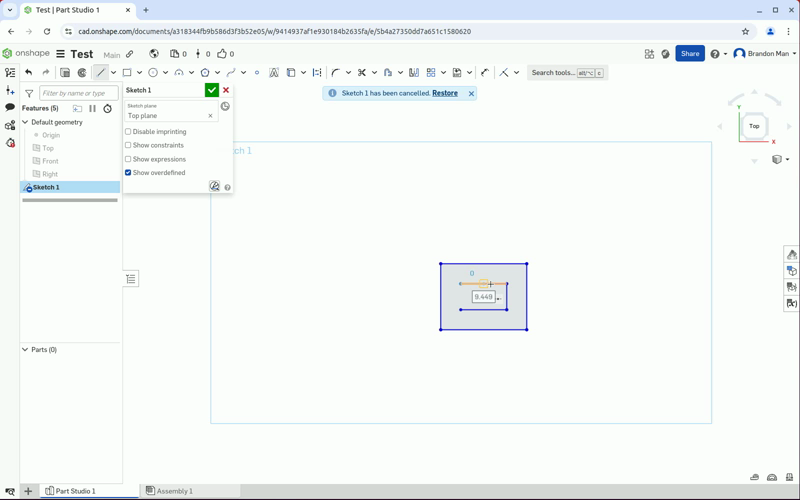
key_down(shift)
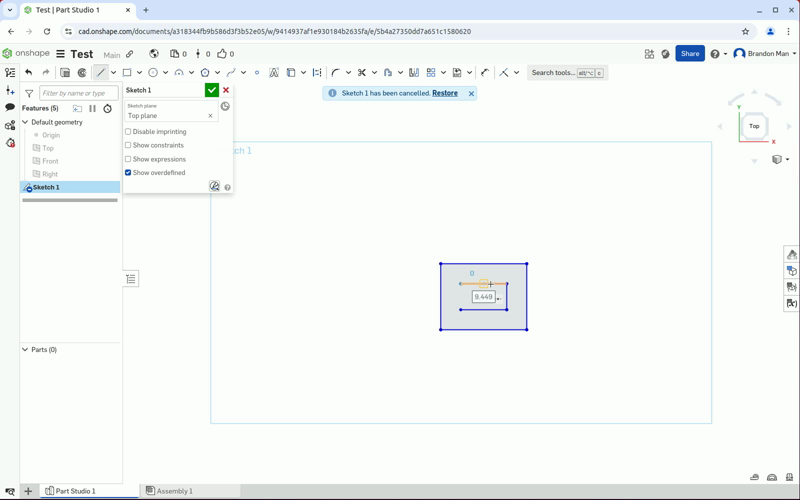
mouse_move(460, 309)
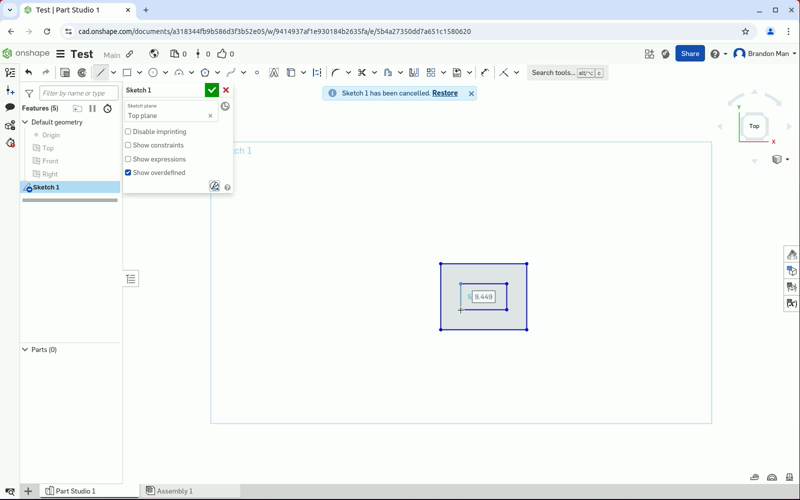
key_up(shift)
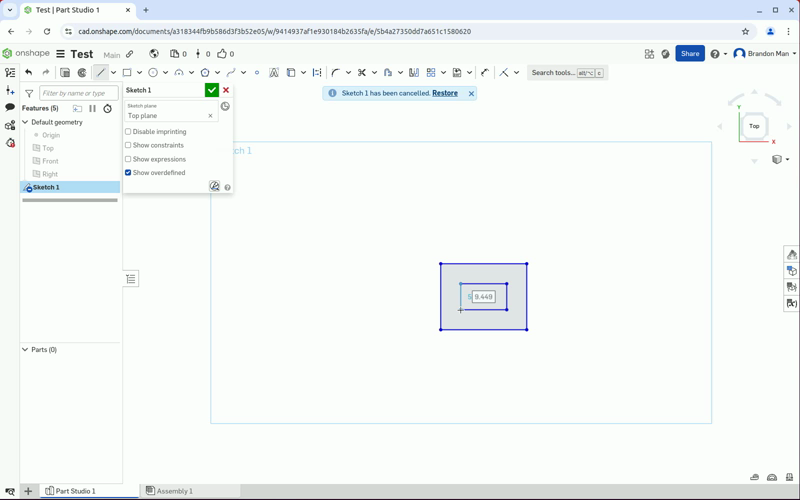
click(460, 309)
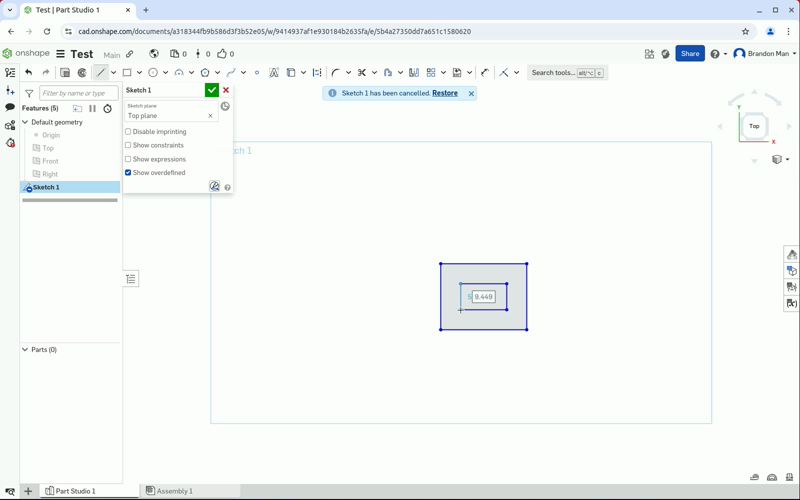
key(esc)
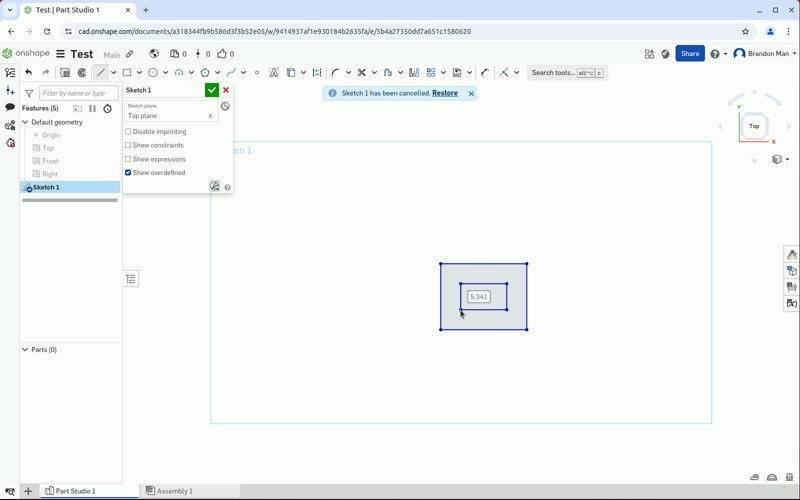
mouse_move(517, 304)
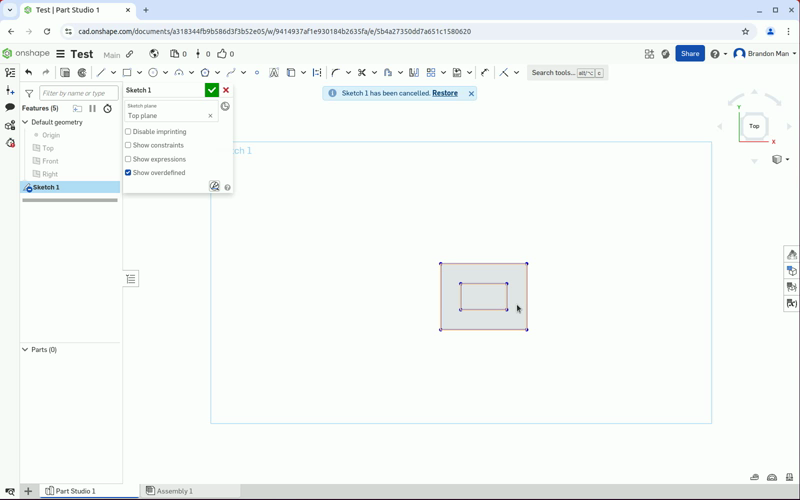
click(517, 304)
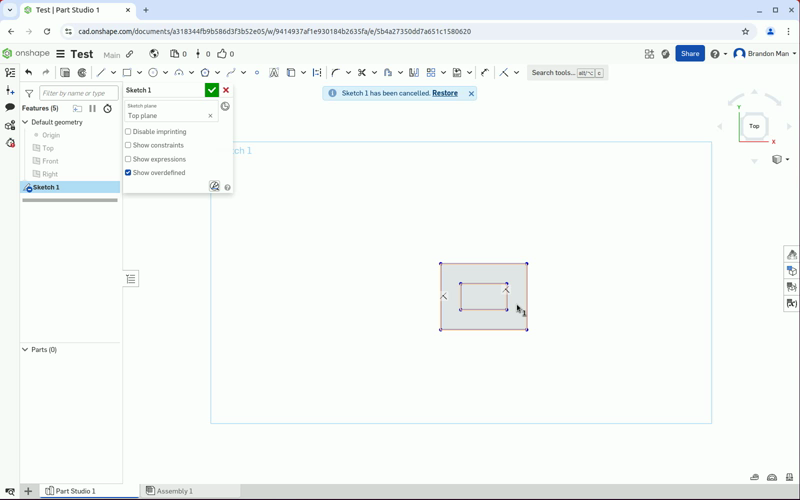
mouse_move(73, 352)
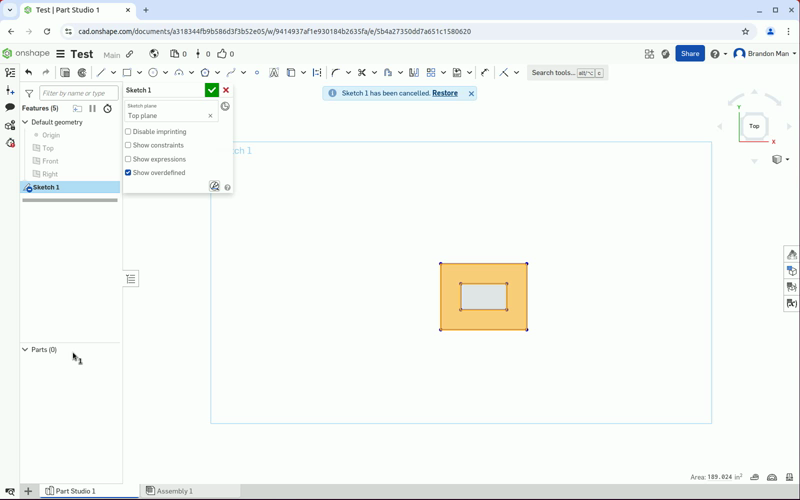
key(shift+y)
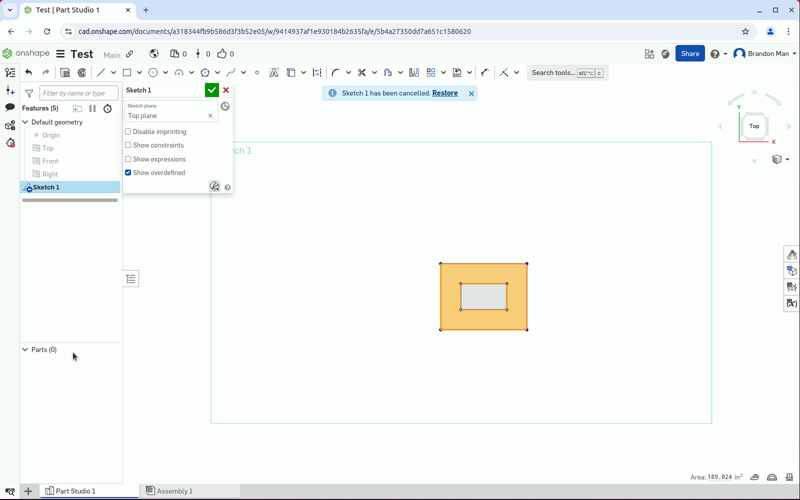
key(shift+e)
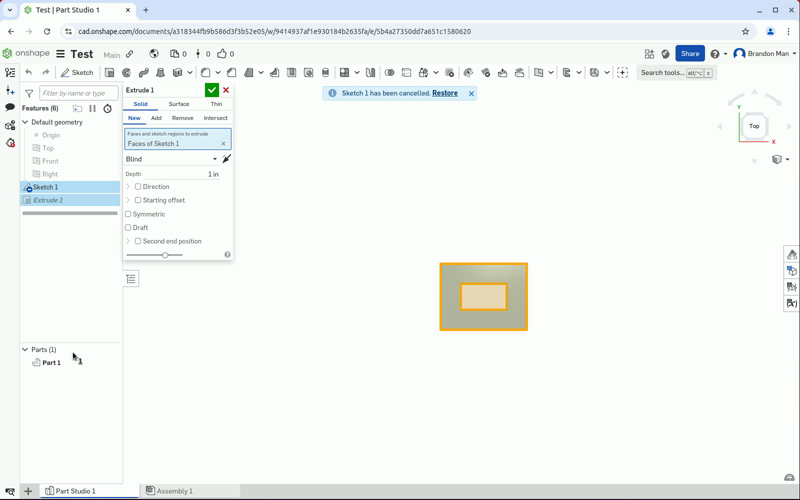
mouse_move(143, 106)
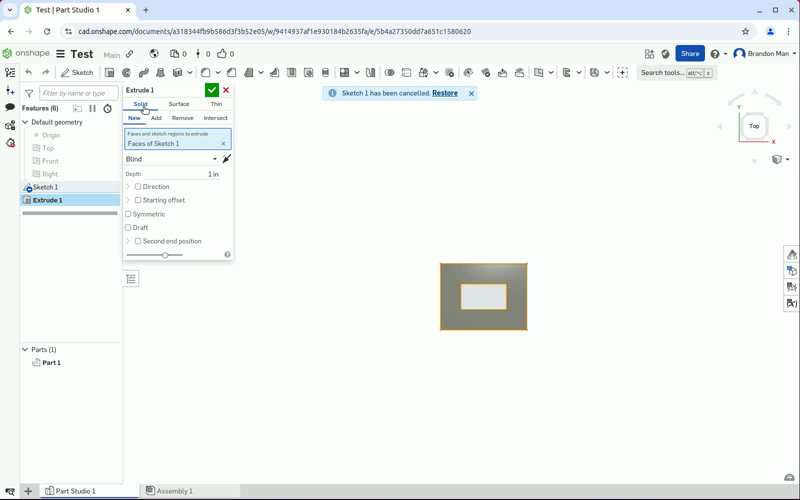
click(143, 106)
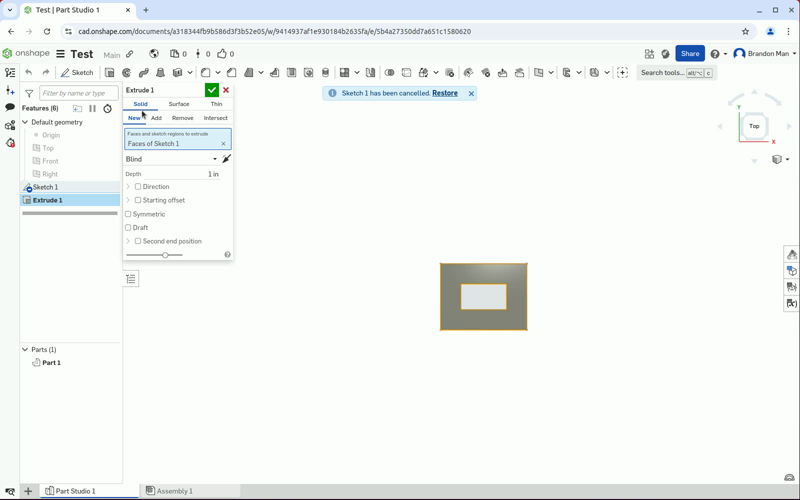
mouse_move(137, 120)
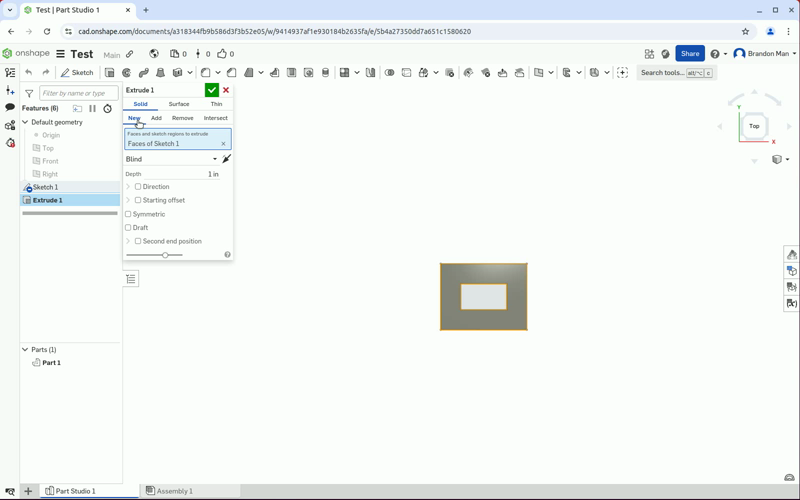
click(137, 120)
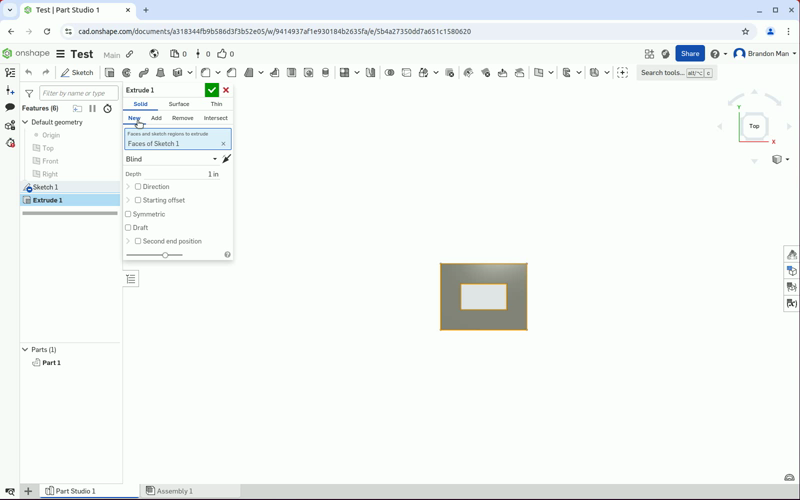
key(tab, 4)
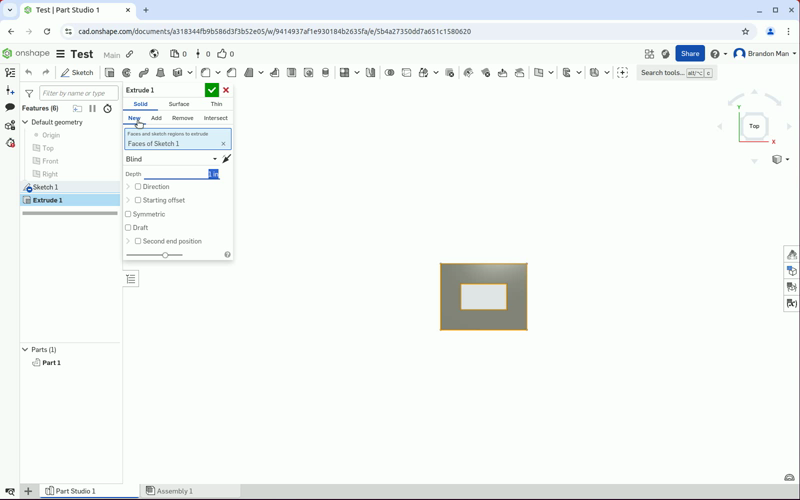
text(13.48)
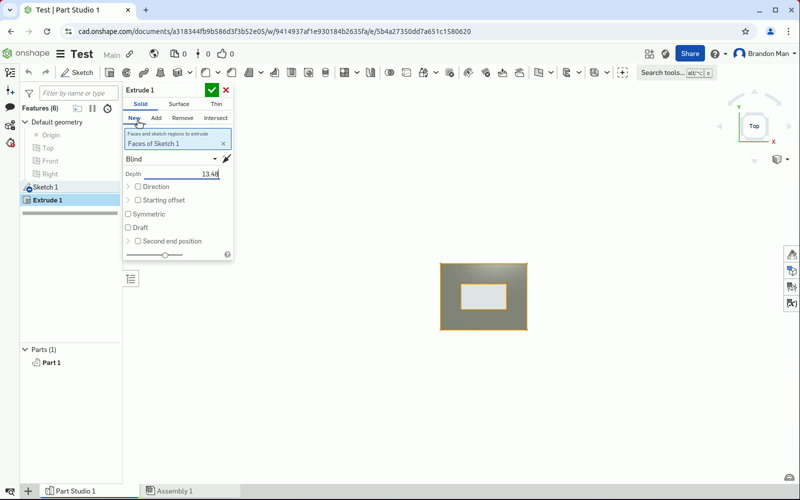
key(enter)
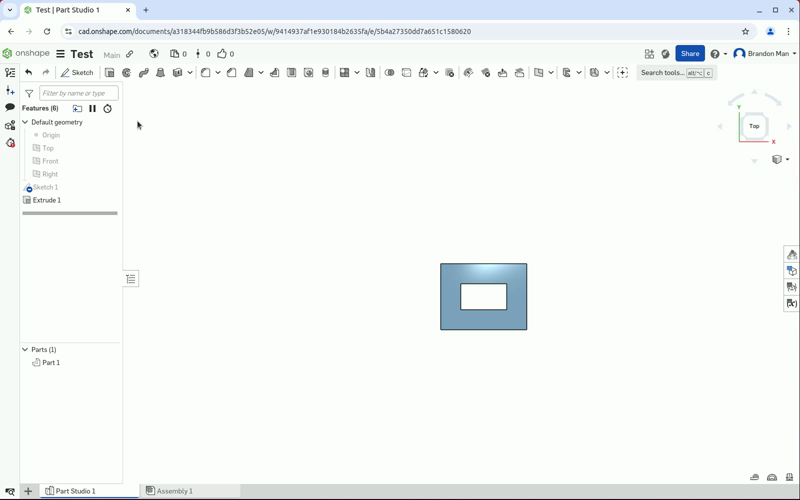
key(shift+h)
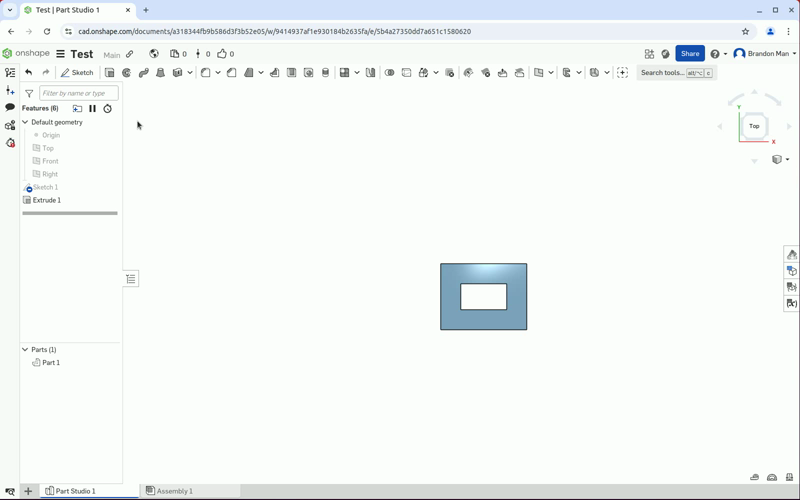
key(shift+h)
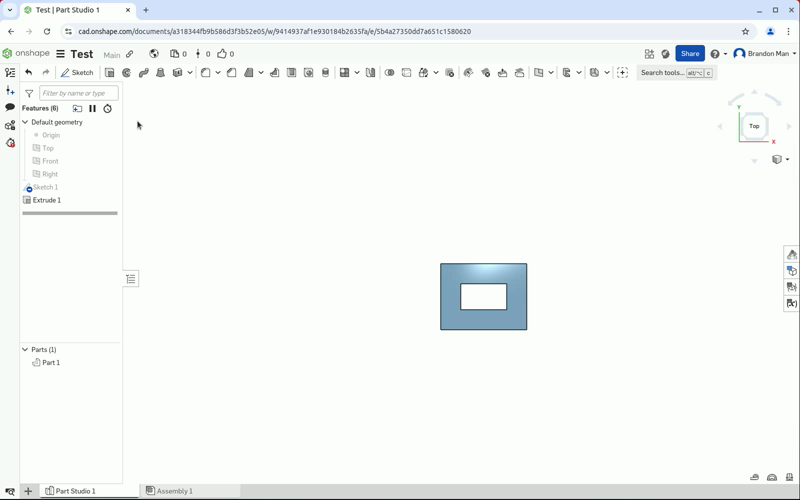
mouse_move(73, 189)
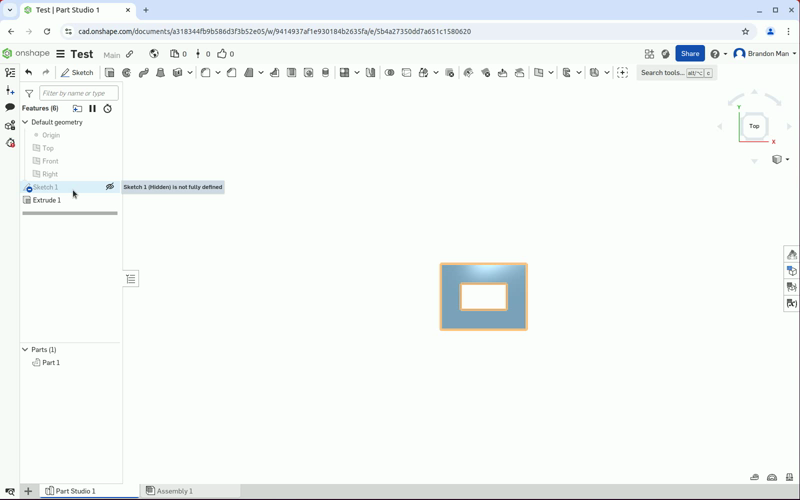
click(73, 189)
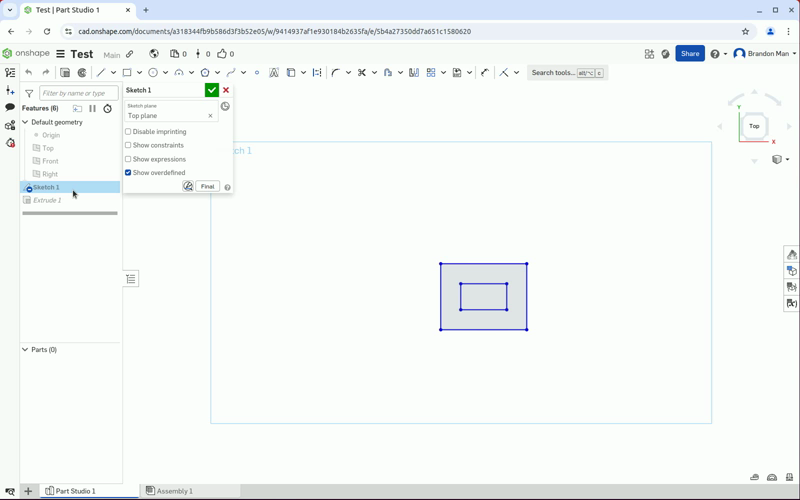
mouse_move(229, 92)
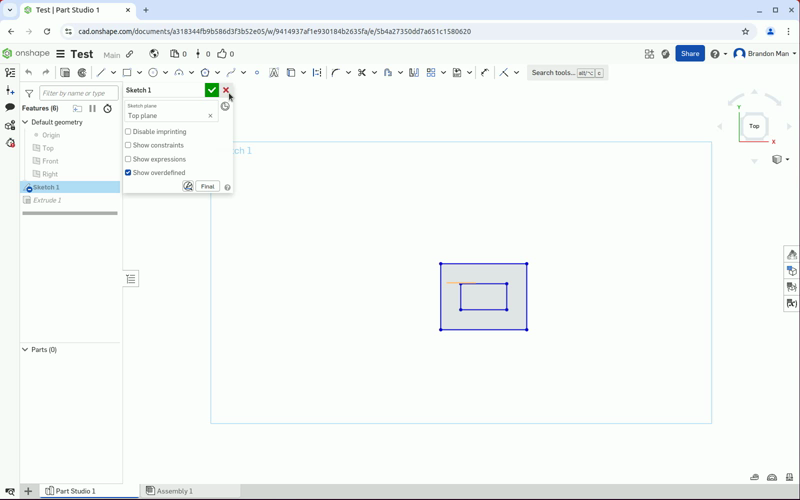
click(229, 92)
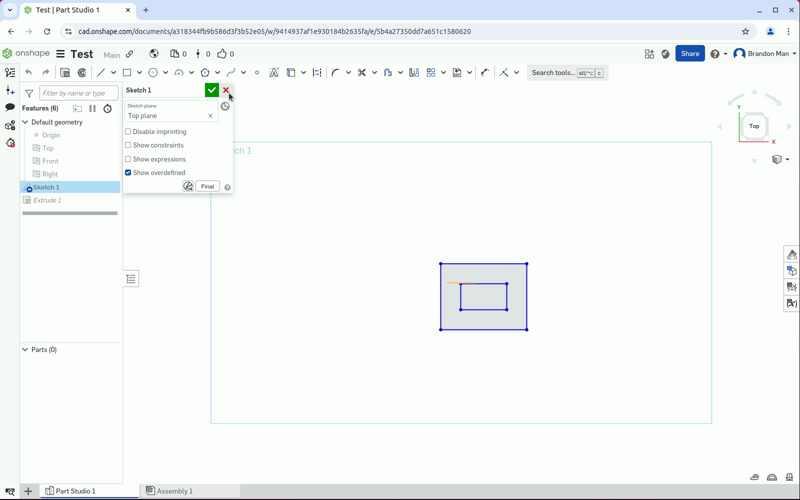
key(shift+s)
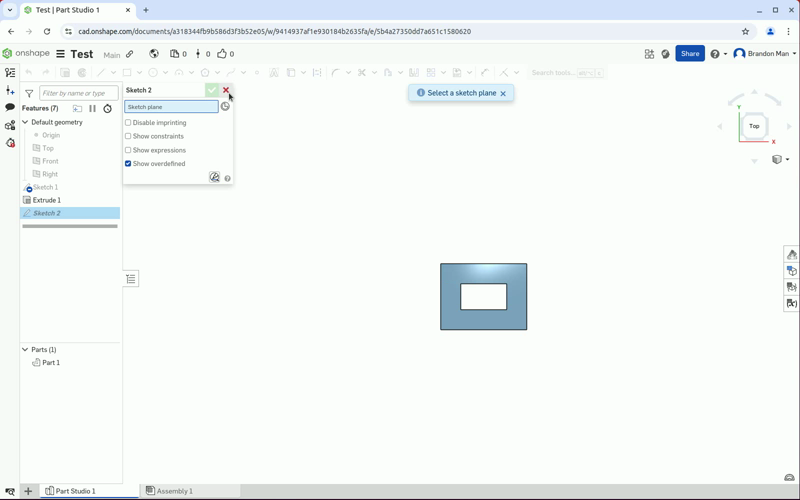
mouse_move(73, 150)
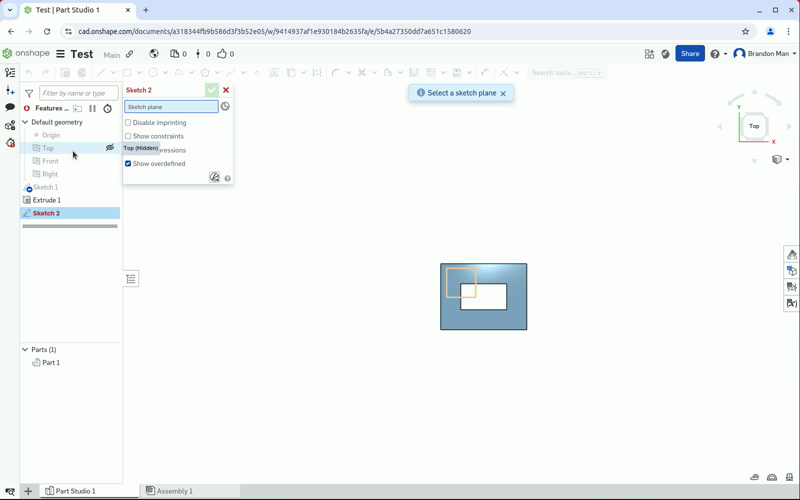
click(73, 150)
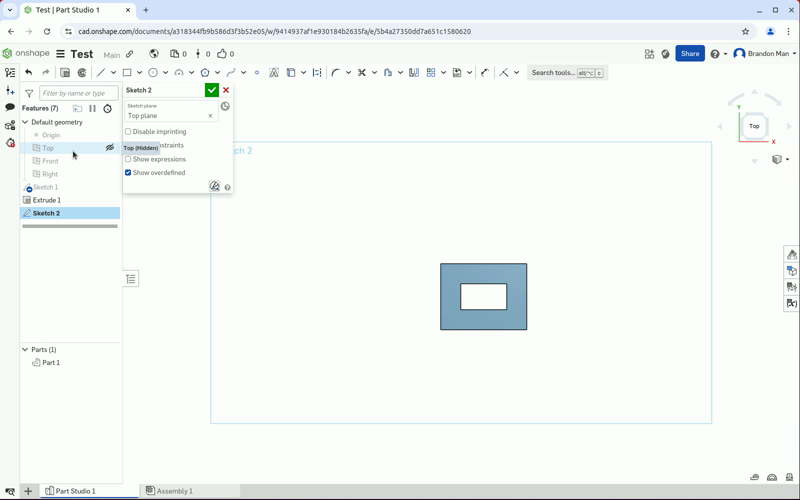
mouse_move(73, 352)
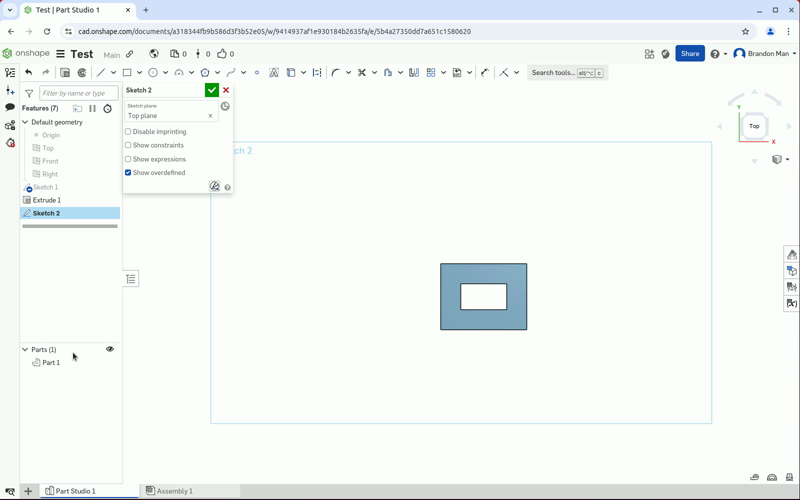
key(y)
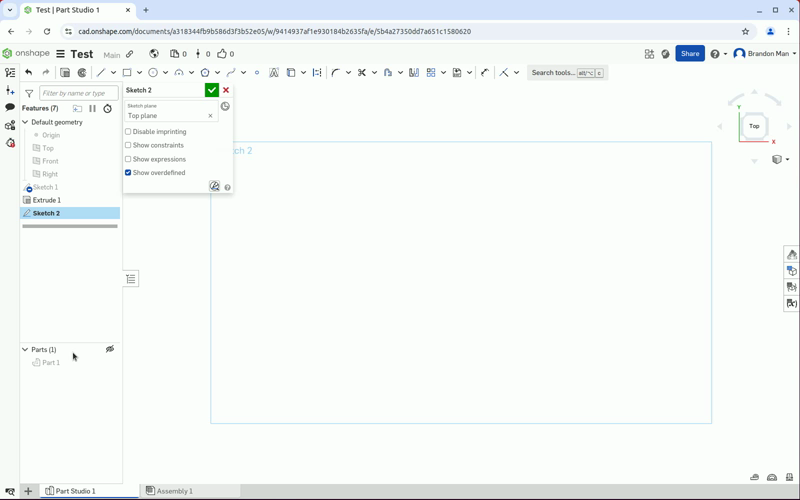
key(l)
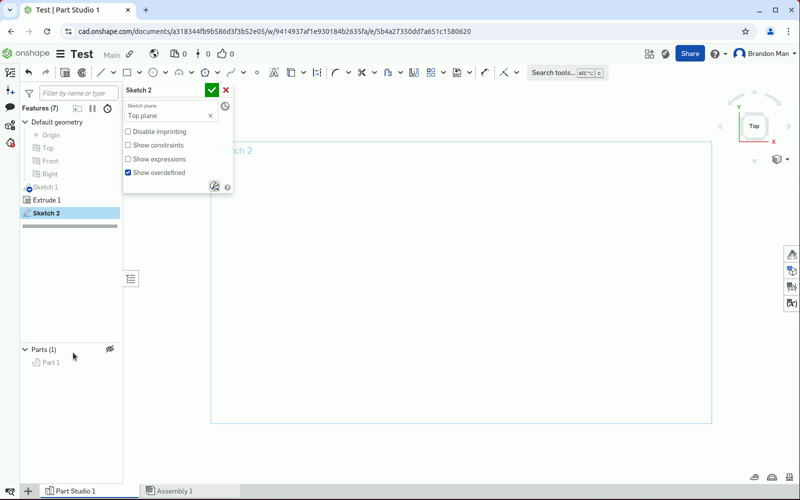
key_down(shift)
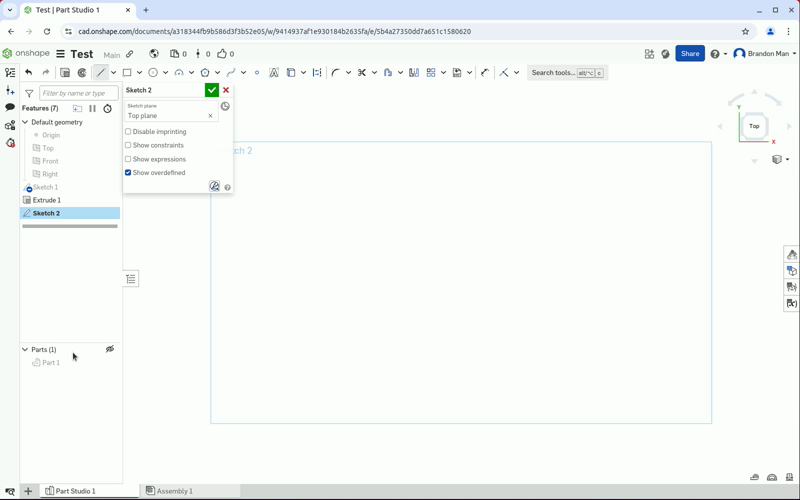
mouse_move(526, 329)
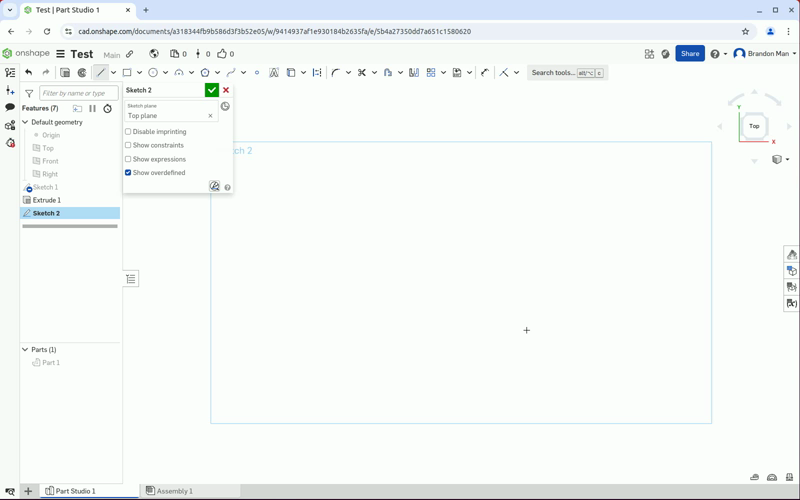
click(526, 329)
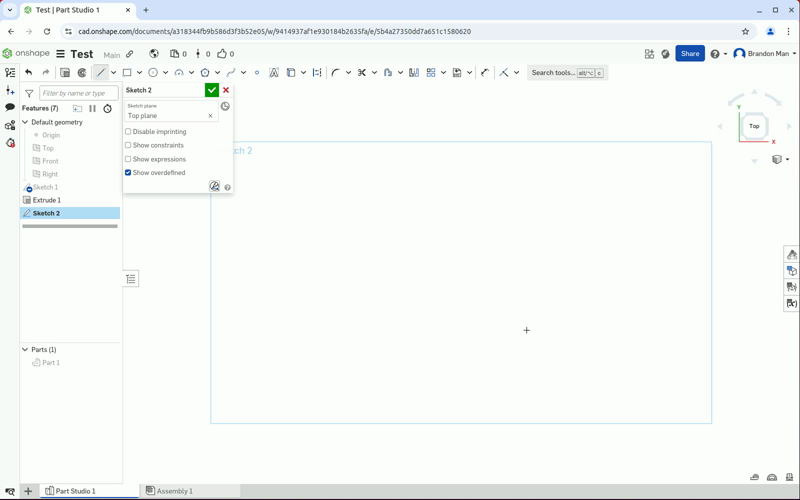
key_up(shift)
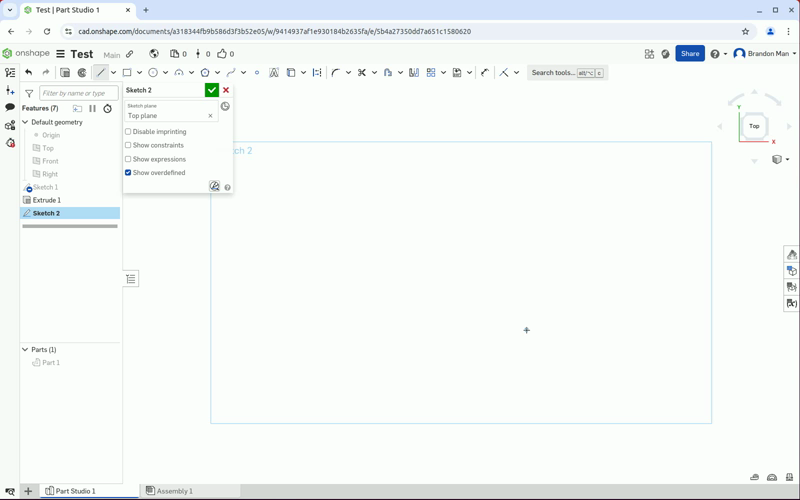
key_down(shift)
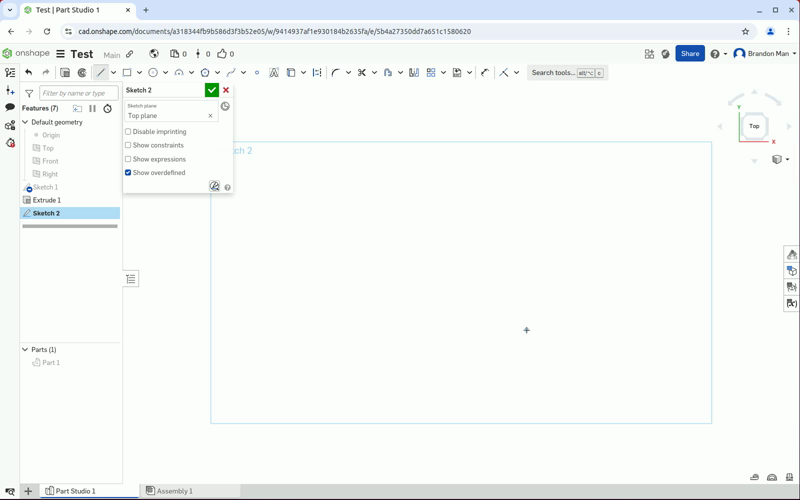
mouse_move(556, 329)
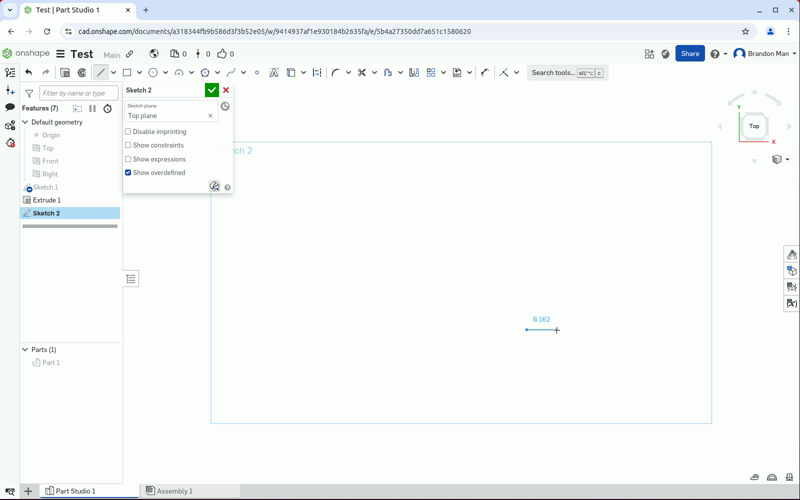
mouse_move(572, 329)
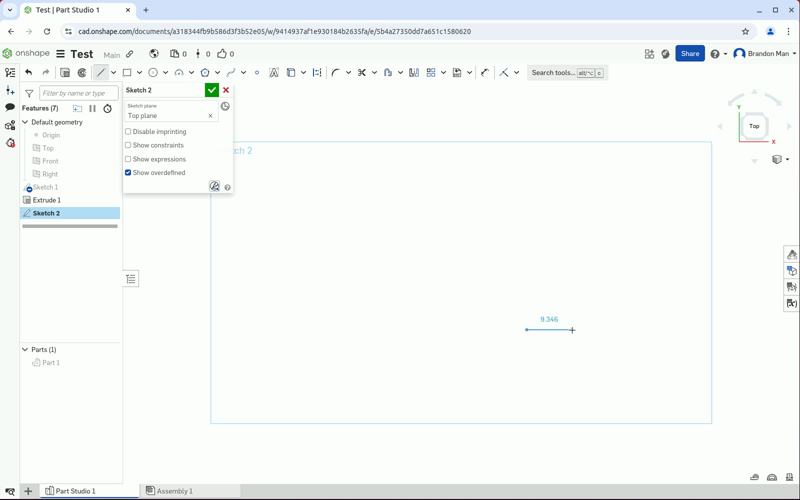
click(572, 329)
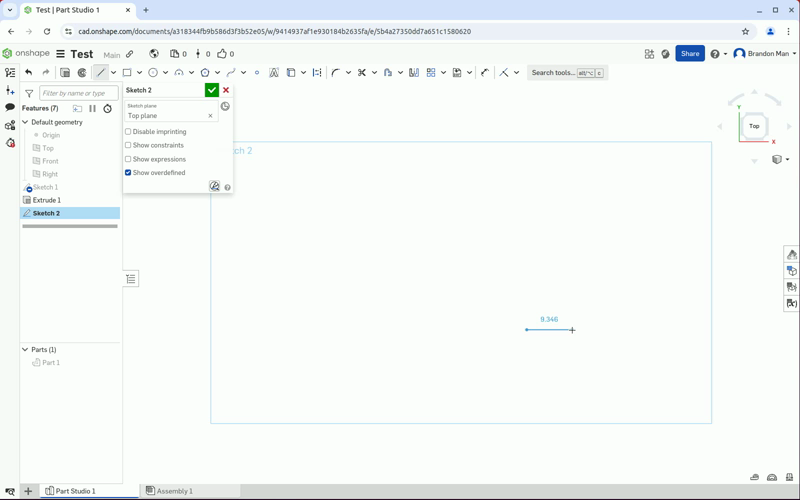
key_up(shift)
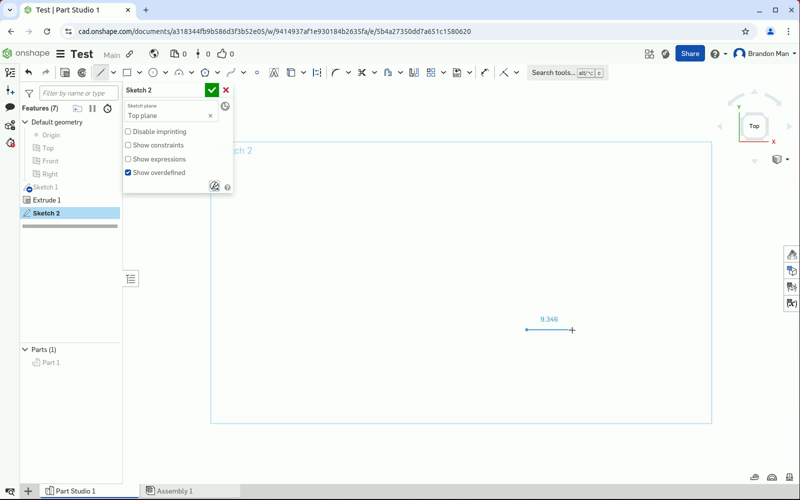
key_down(shift)
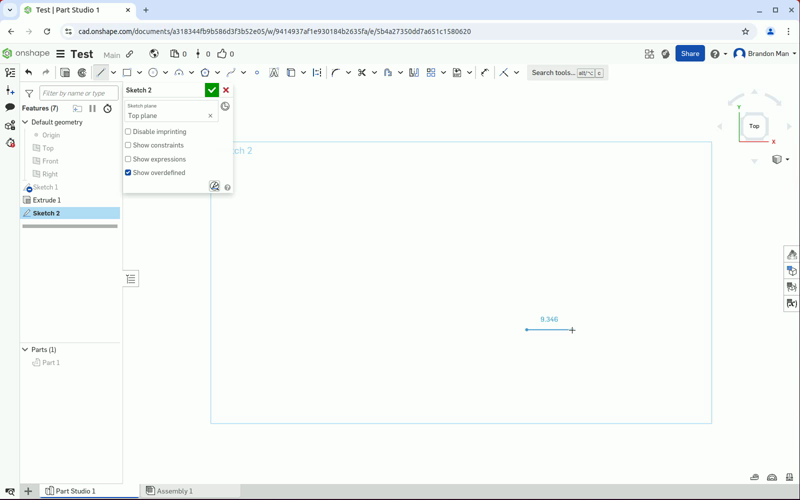
mouse_move(572, 263)
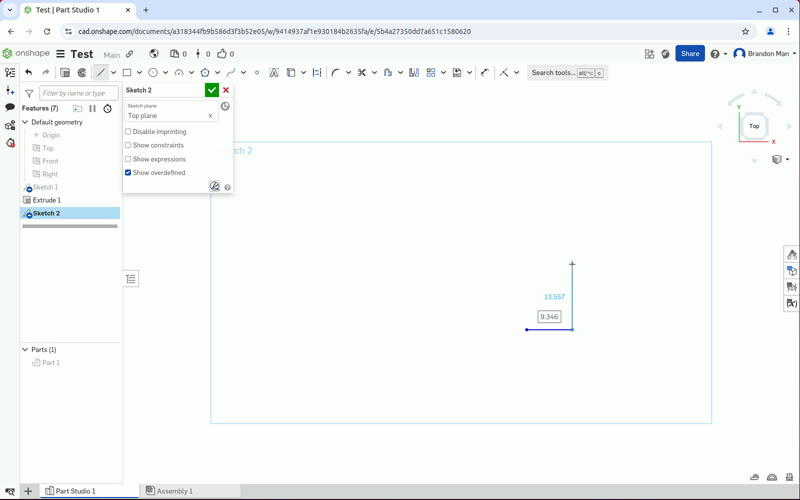
click(572, 263)
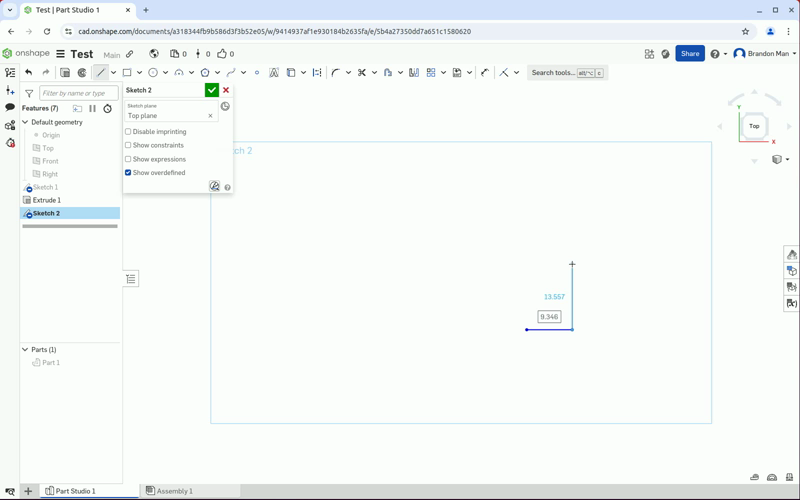
key_up(shift)
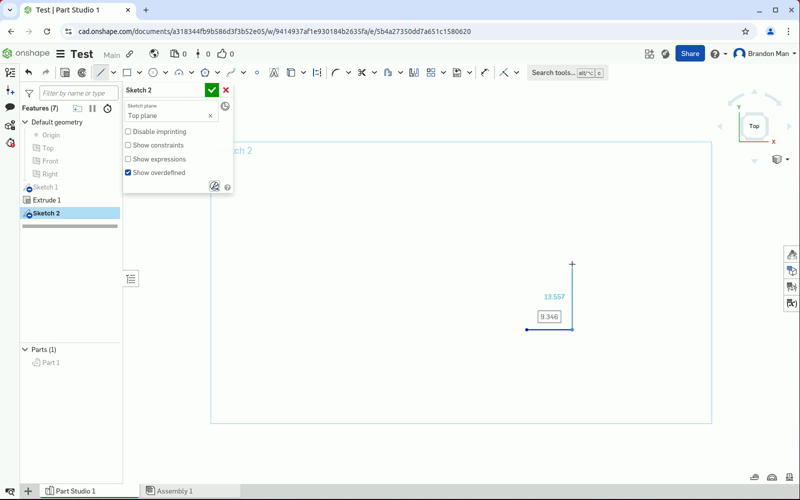
key_down(shift)
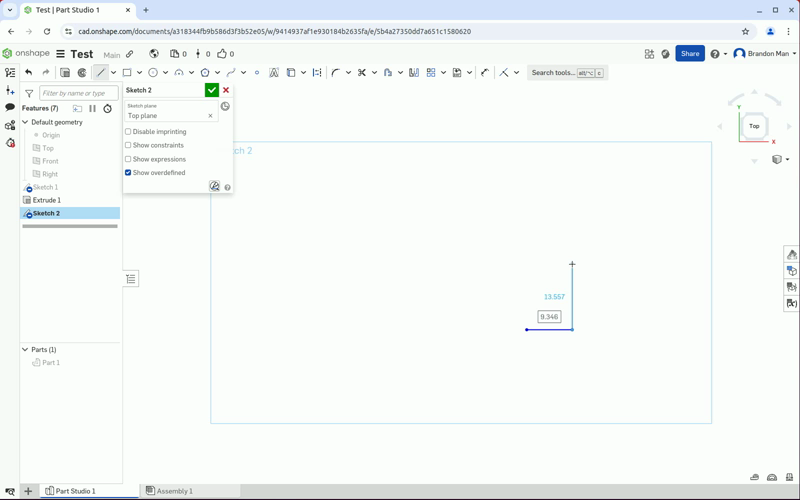
mouse_move(589, 263)
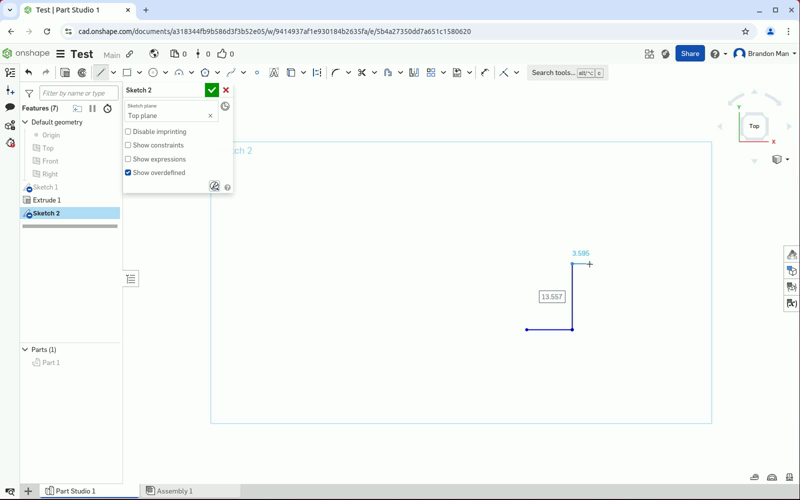
mouse_move(526, 263)
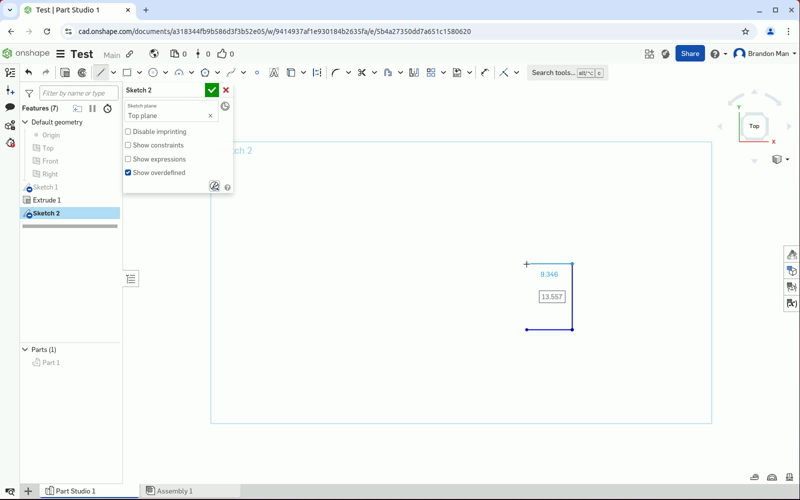
click(526, 263)
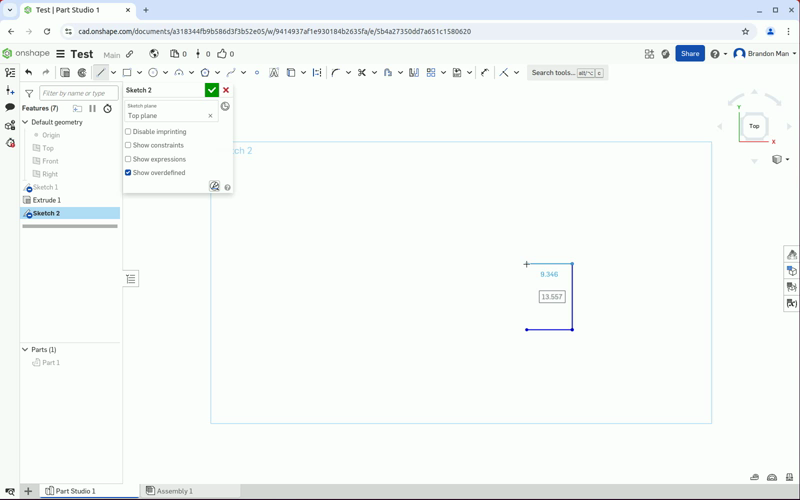
key_up(shift)
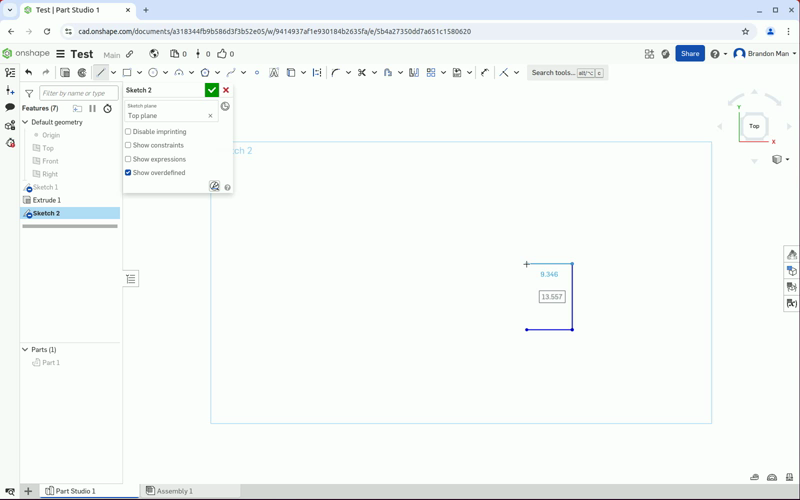
key_down(shift)
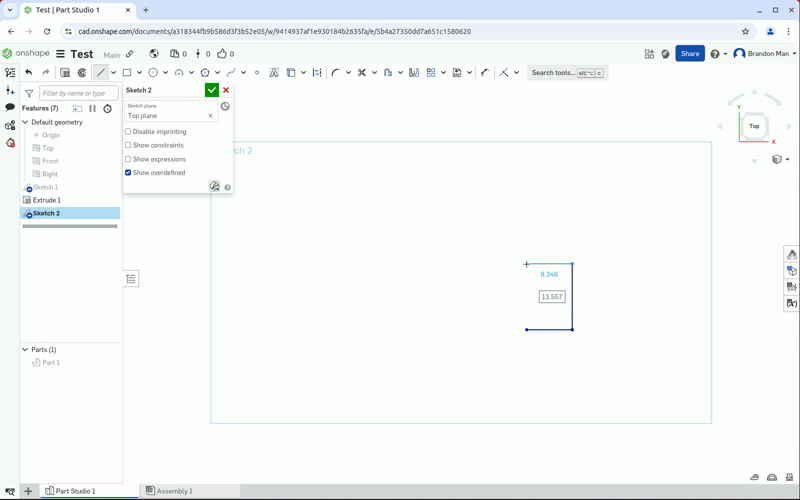
mouse_move(526, 329)
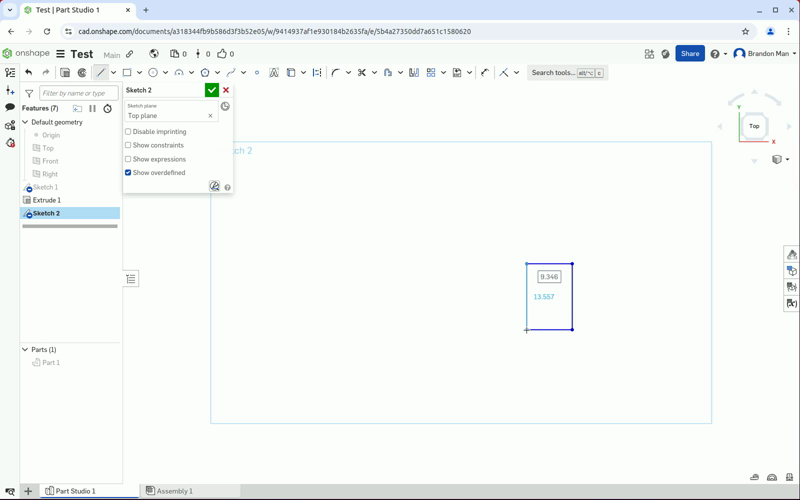
key_up(shift)
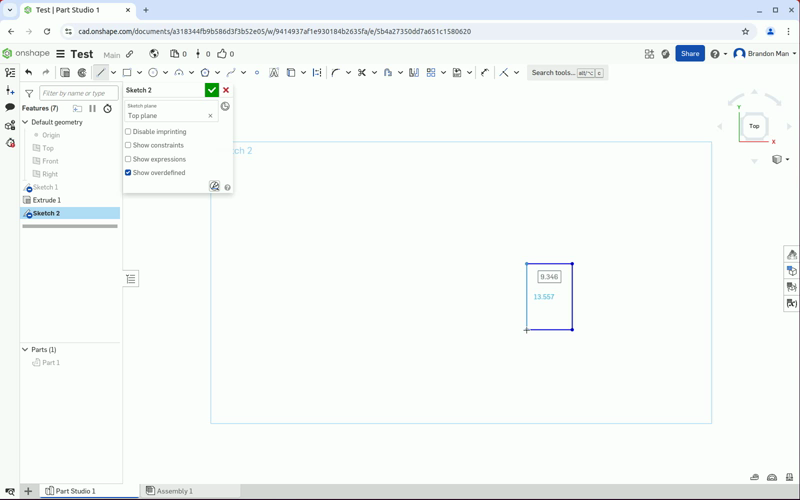
click(526, 329)
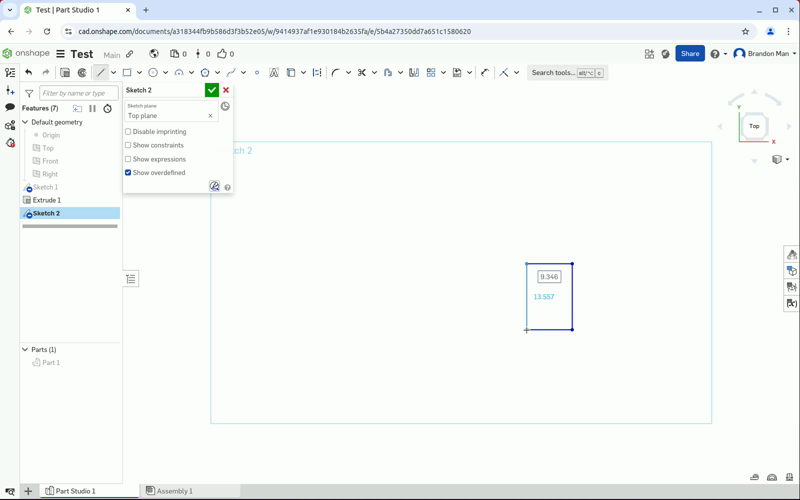
key(esc)
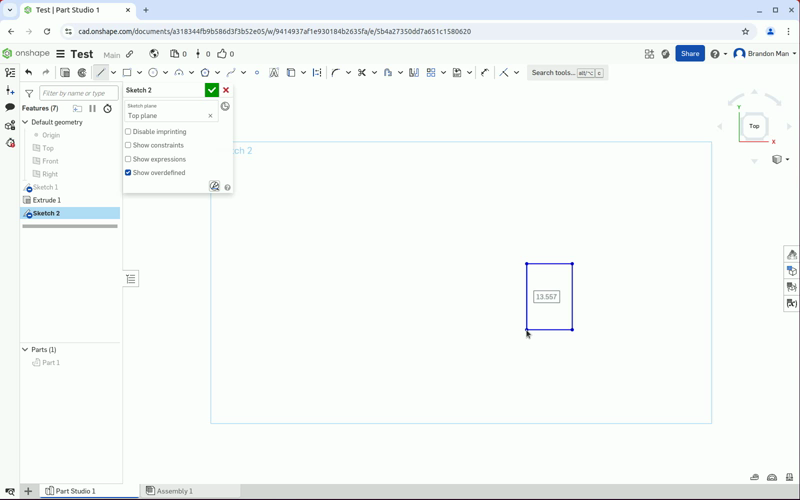
mouse_move(565, 306)
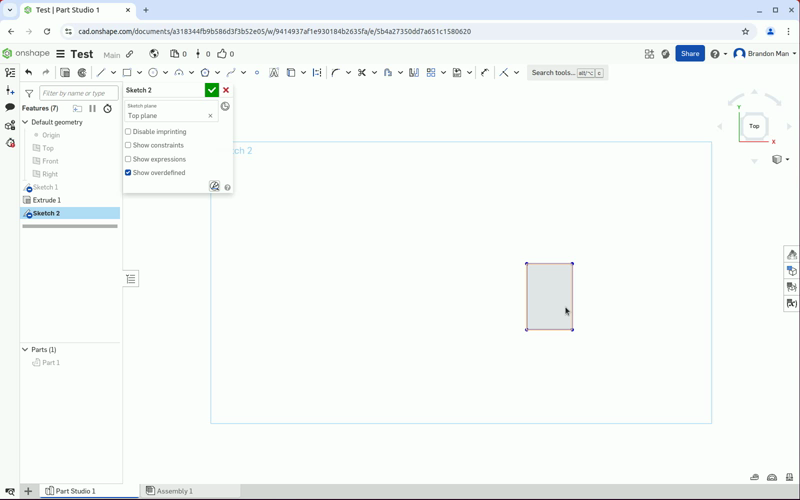
click(565, 306)
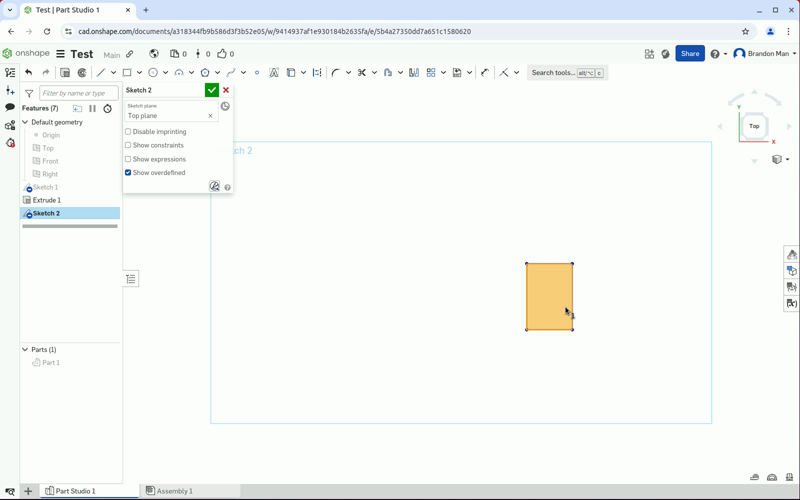
mouse_move(73, 352)
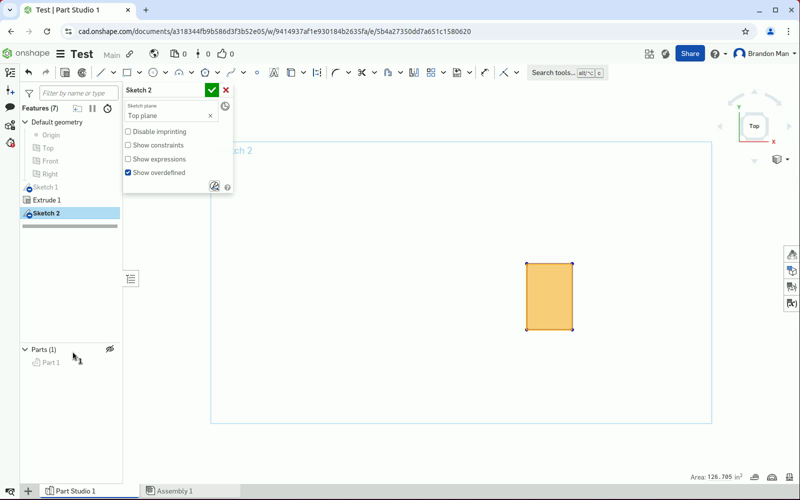
key(shift+y)
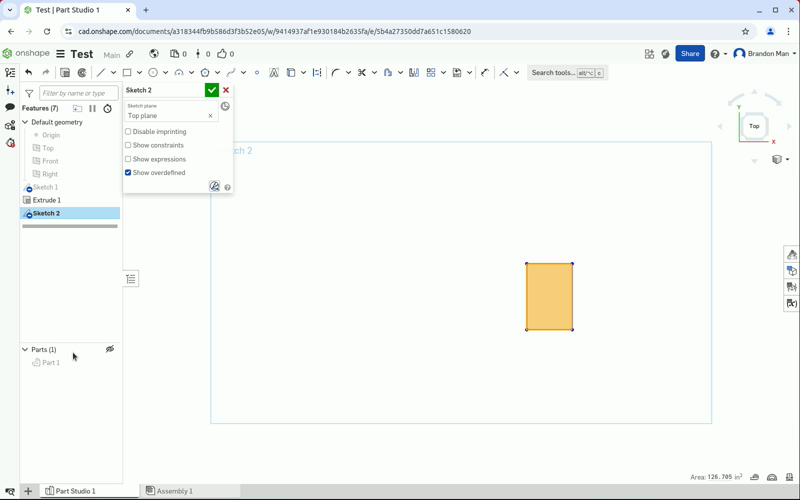
key(shift+e)
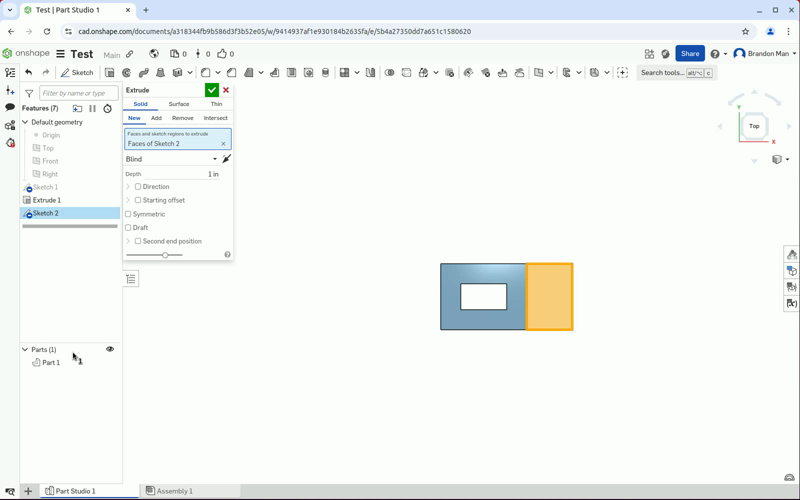
mouse_move(143, 106)
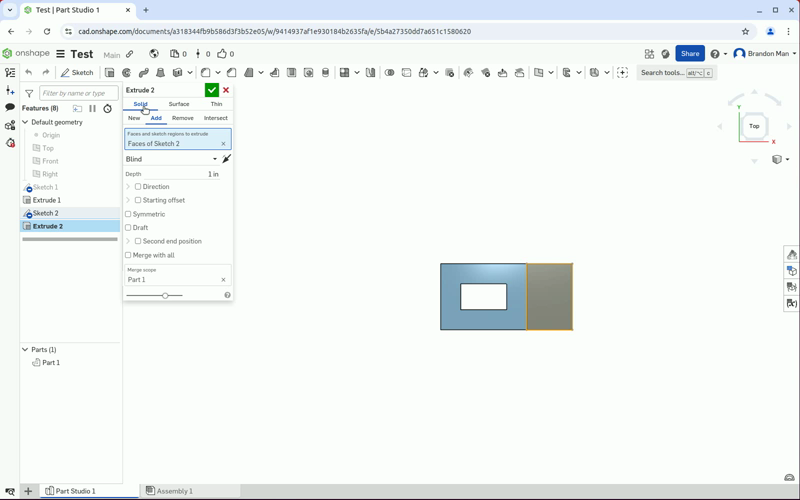
click(143, 106)
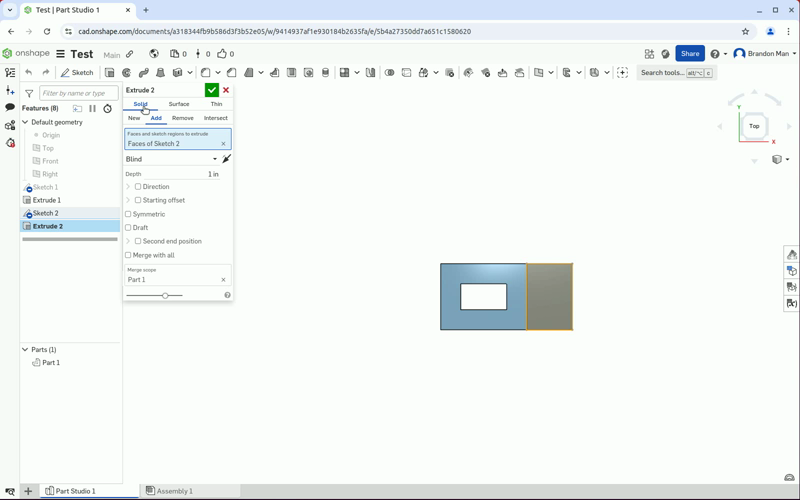
mouse_move(137, 120)
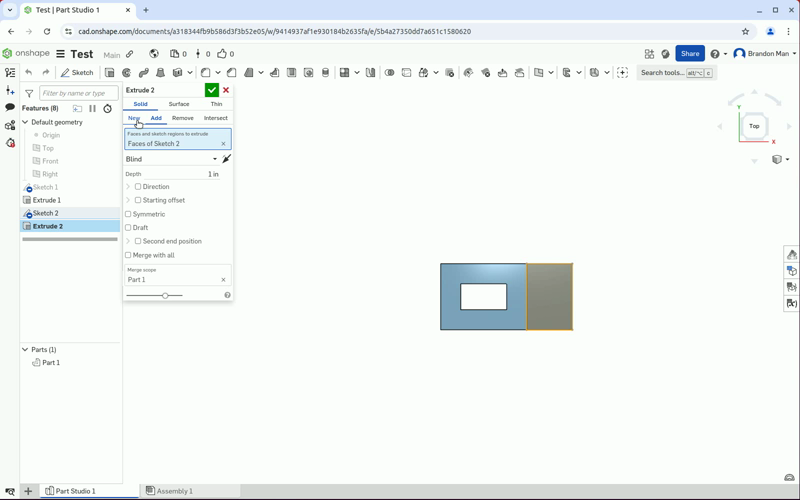
click(137, 120)
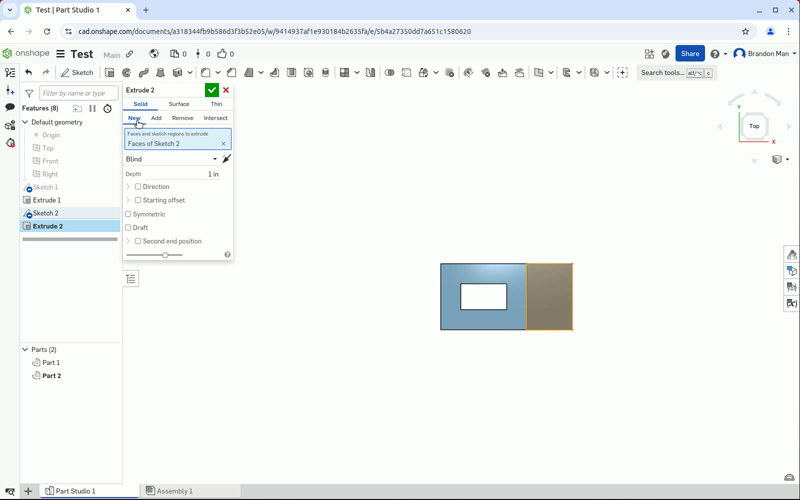
key(tab, 4)
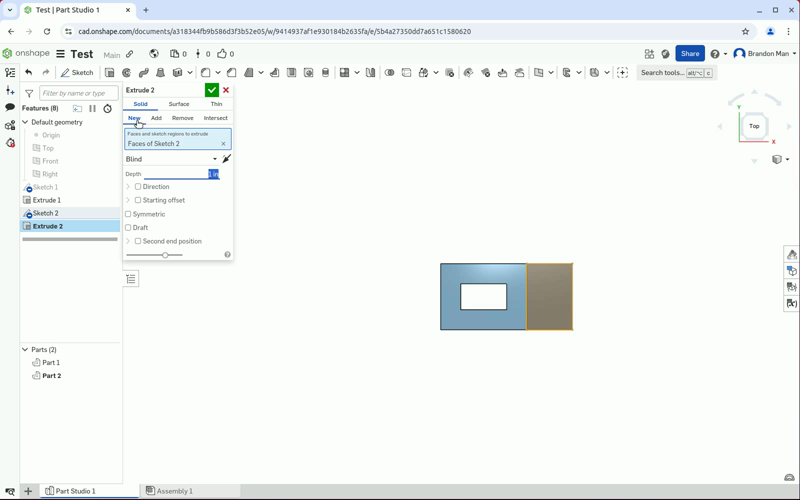
text(4.092)
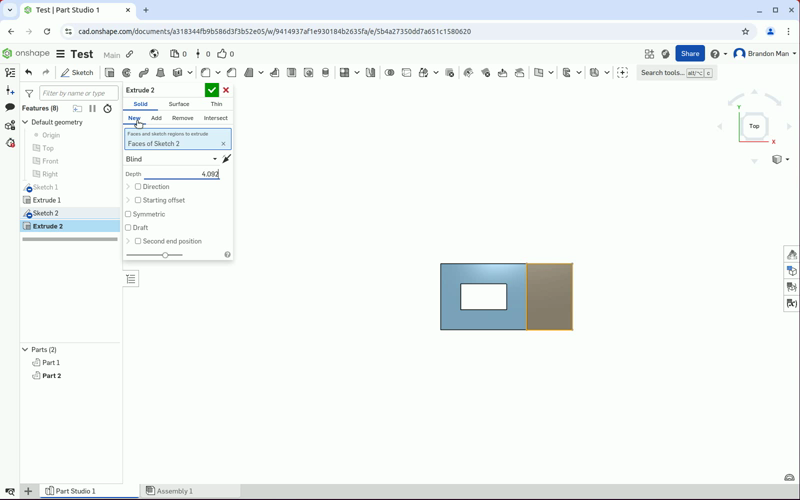
key(enter)
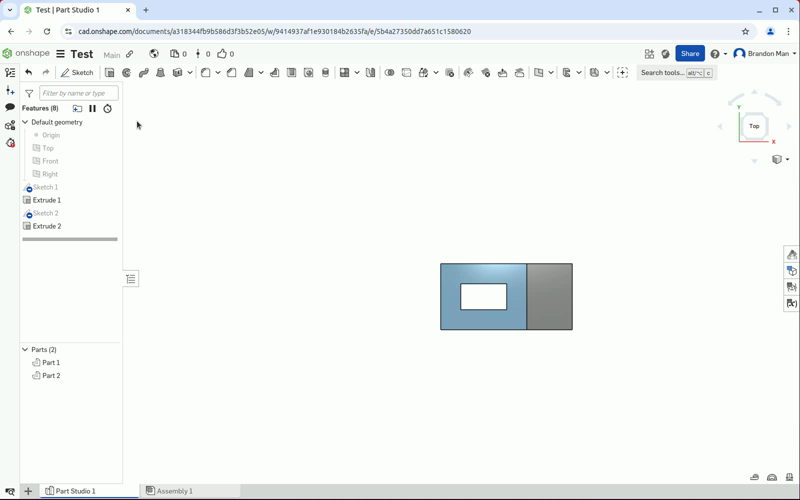
key(shift+h)
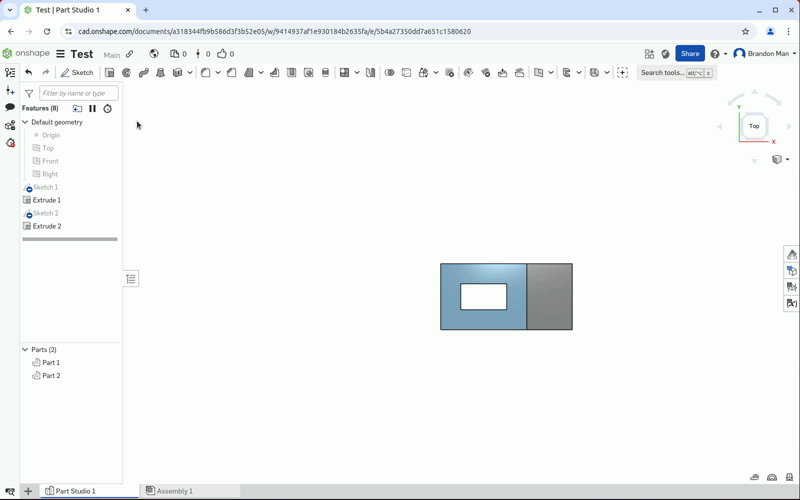
key(shift+h)
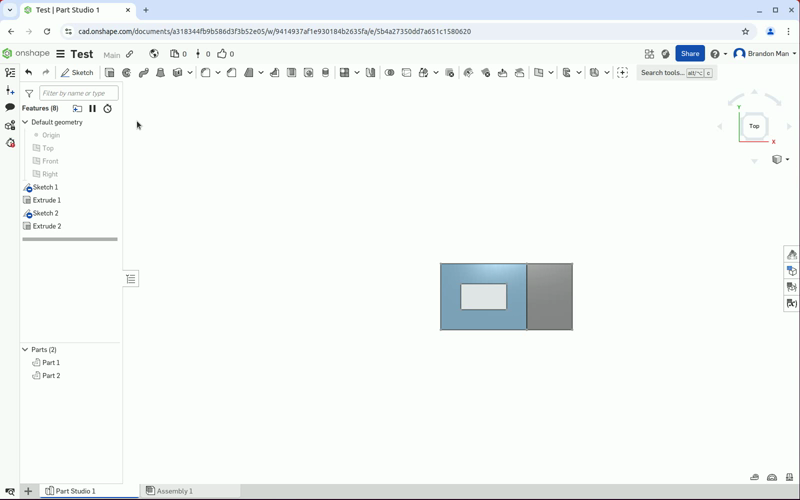
key(shift+7)
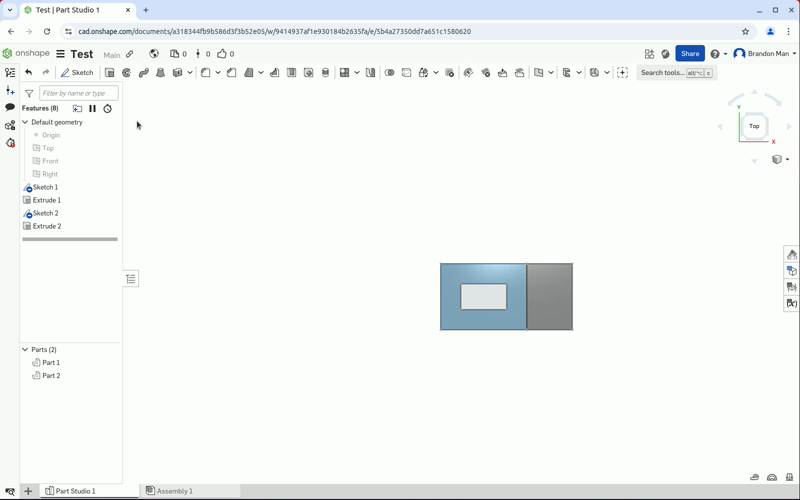
key(up, 3)
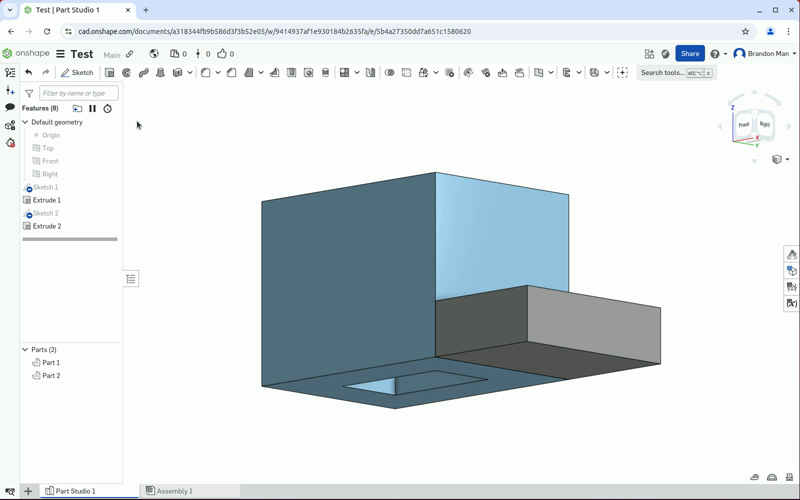
key(left, 3)
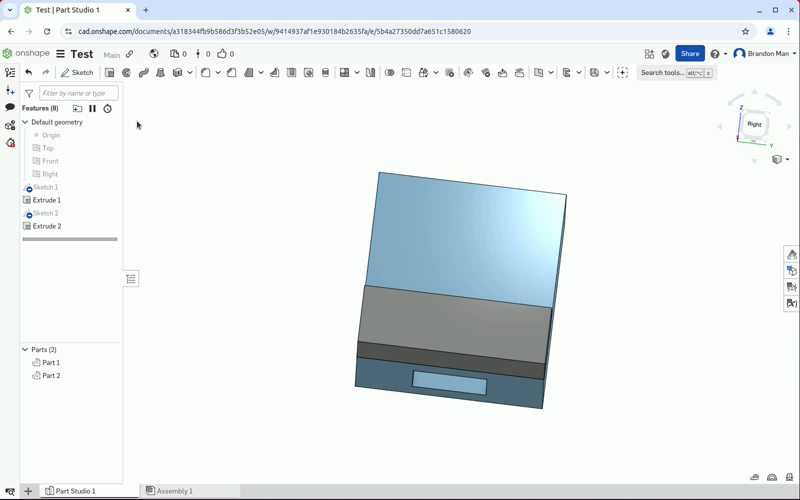
key(right, 3)
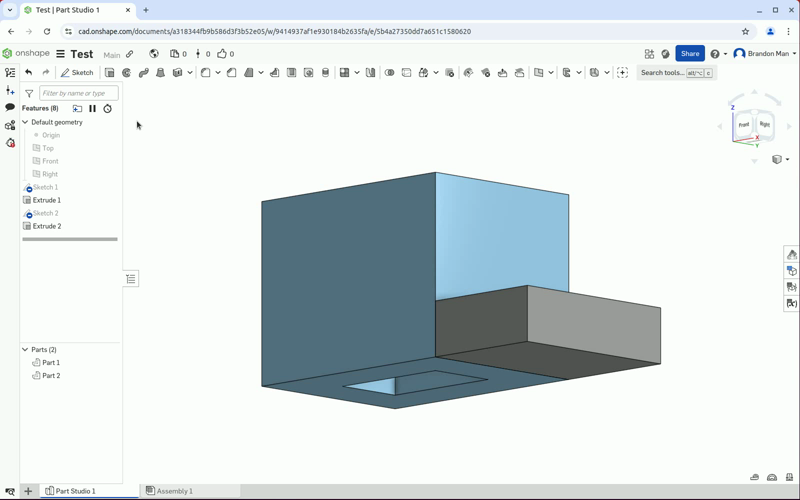
key(down, 3)
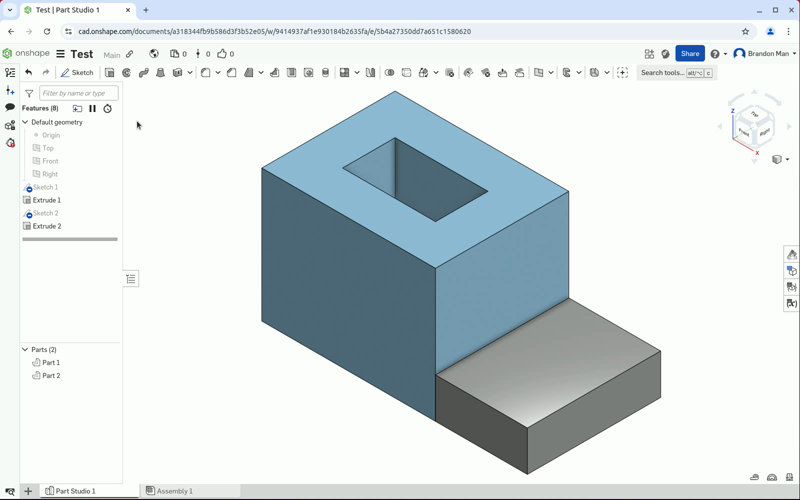
mouse_move(73, 189)
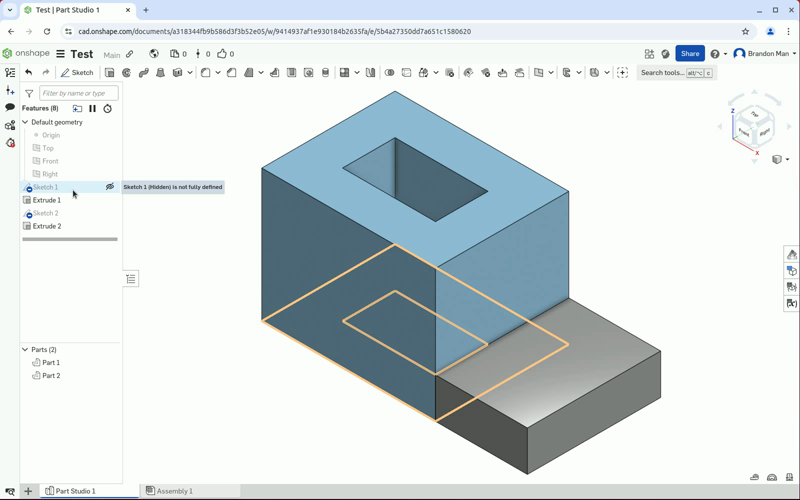
click(73, 189)